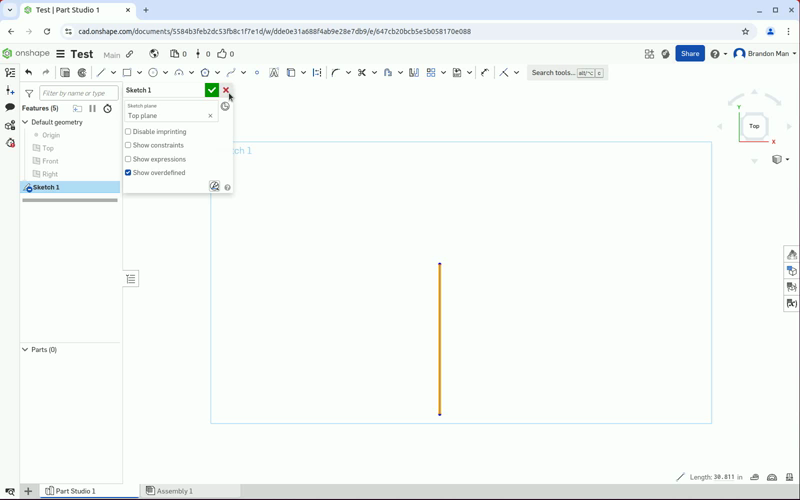
key(shift+h)
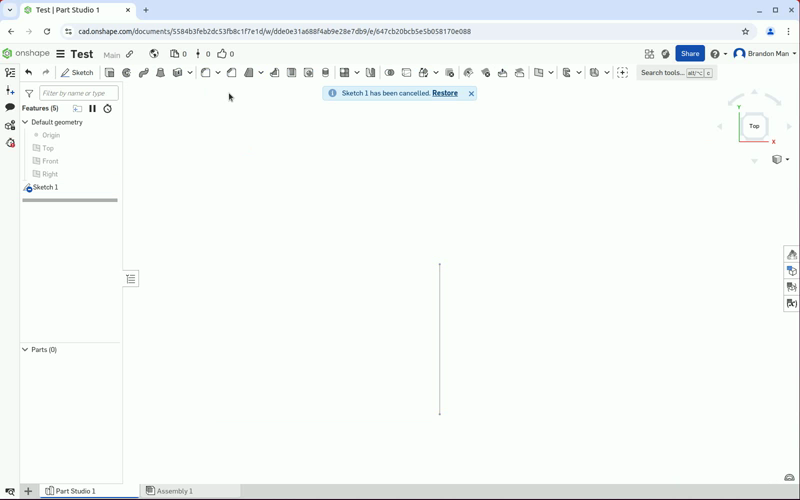
key(shift+s)
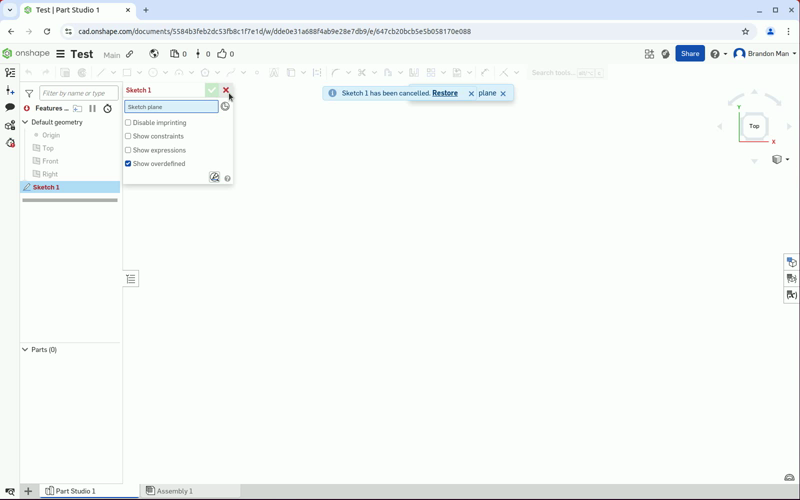
mouse_move(73, 150)
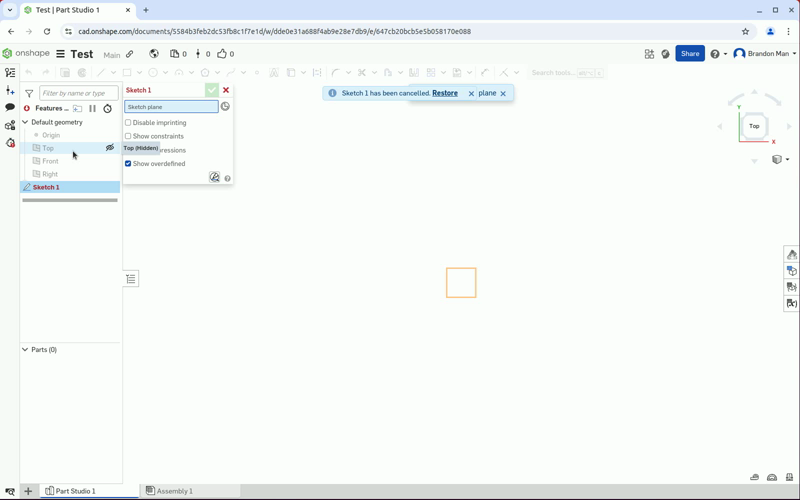
click(73, 150)
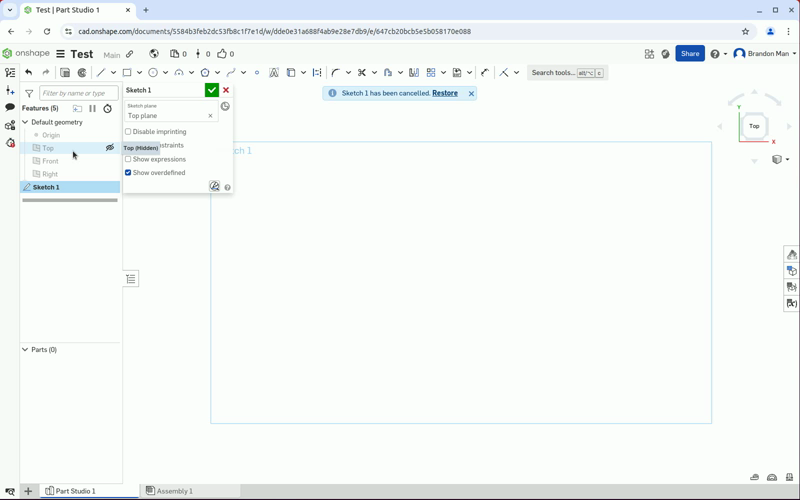
mouse_move(73, 352)
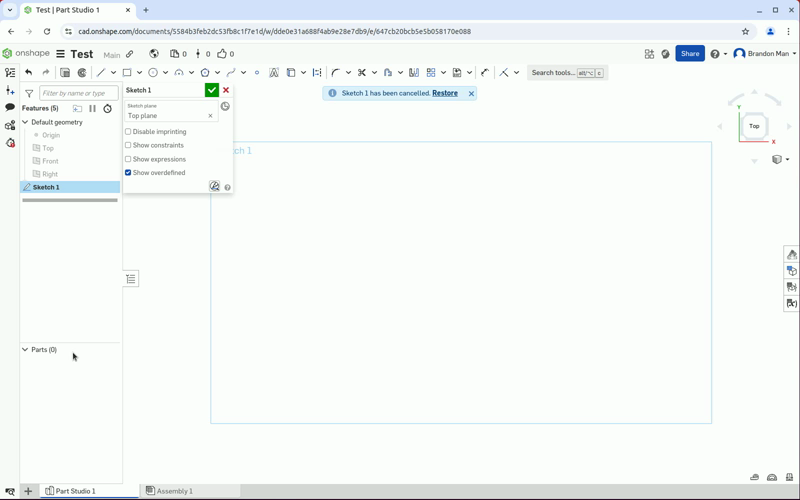
key(y)
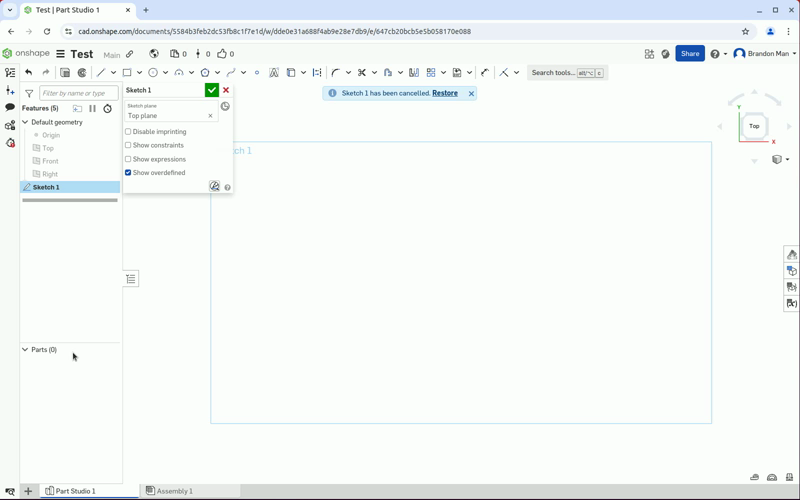
key(l)
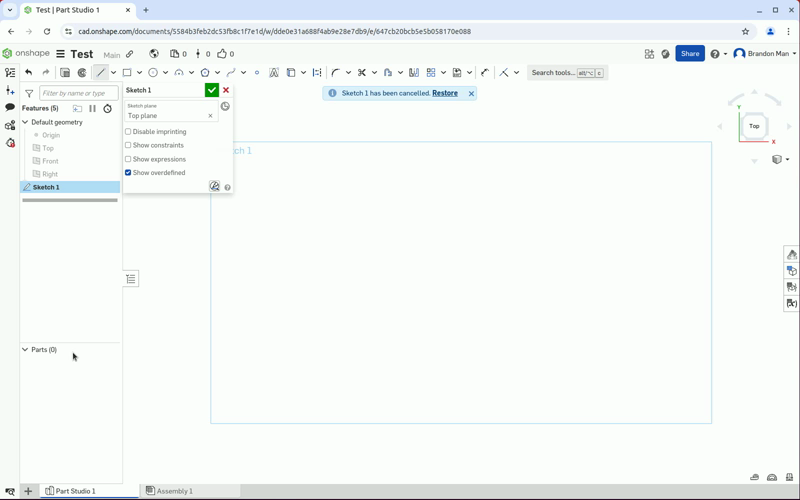
key_down(shift)
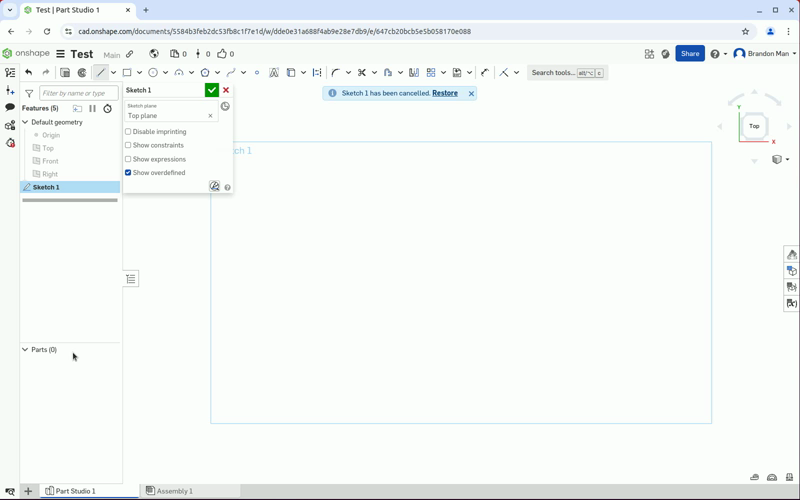
mouse_move(348, 303)
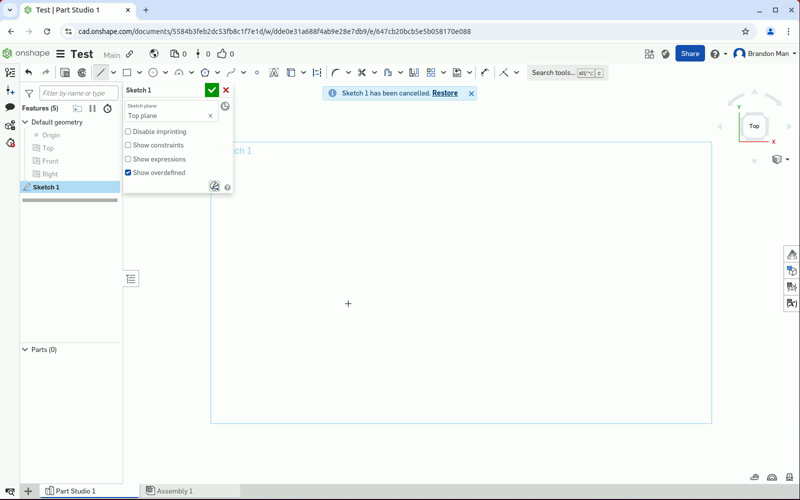
click(348, 303)
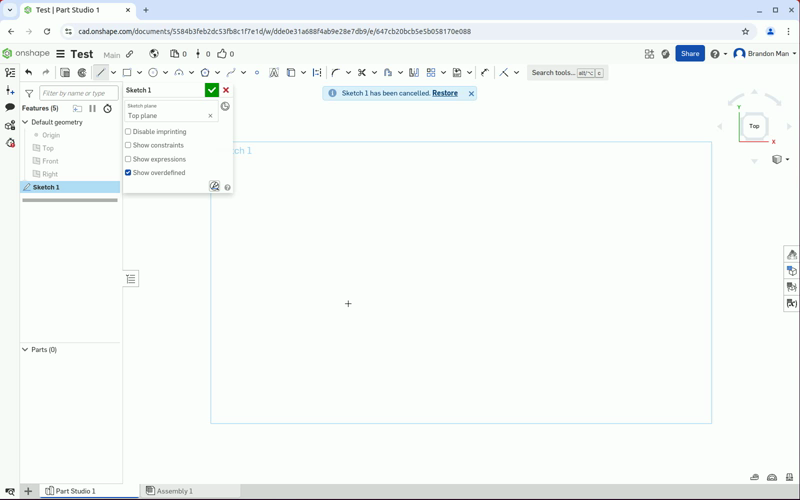
key_up(shift)
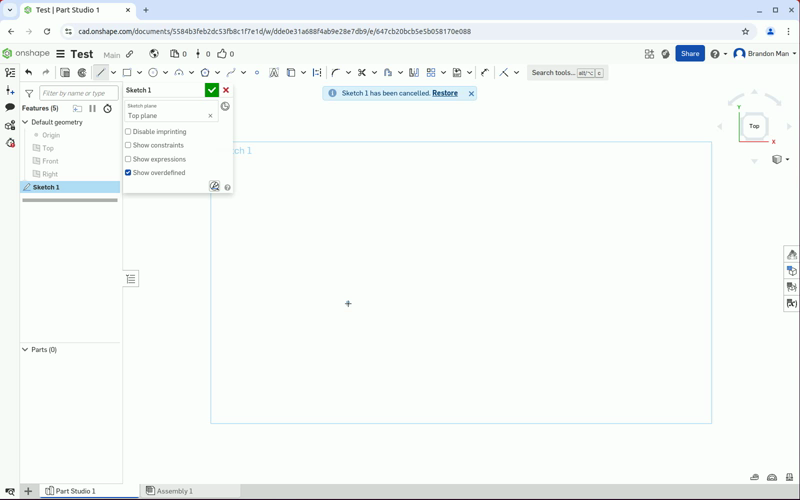
key_down(shift)
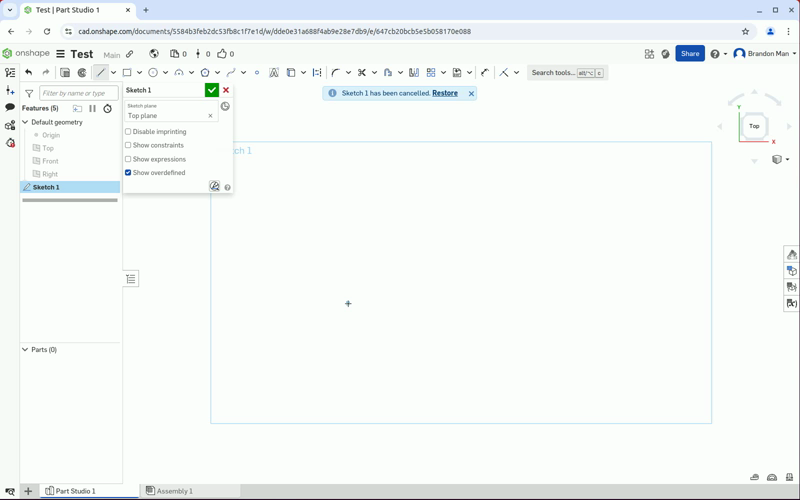
mouse_move(572, 303)
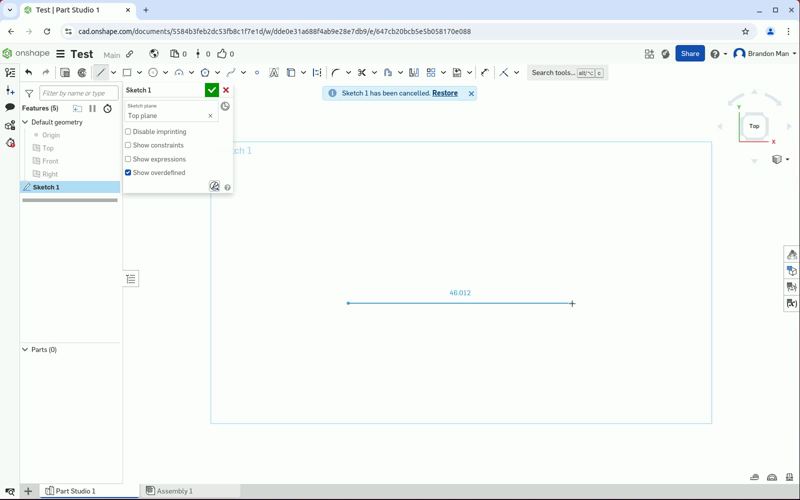
click(572, 303)
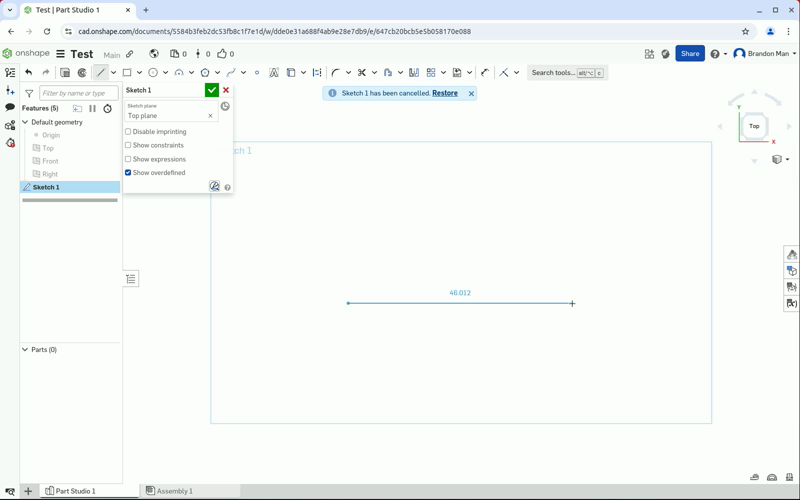
key_up(shift)
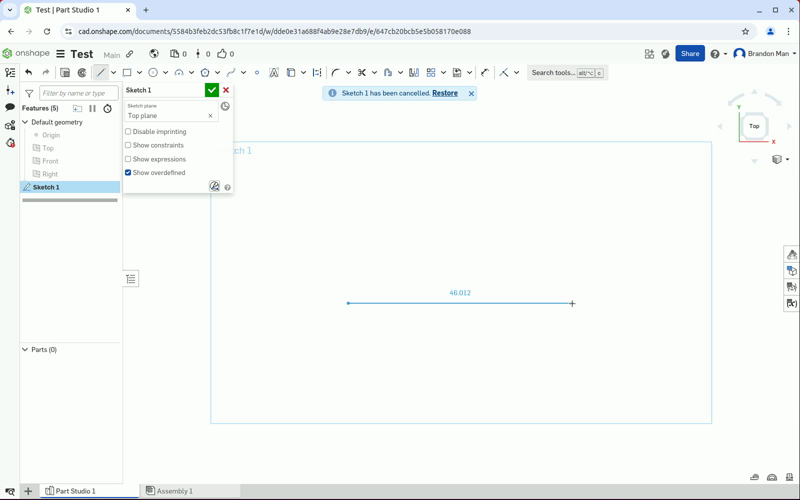
key_down(shift)
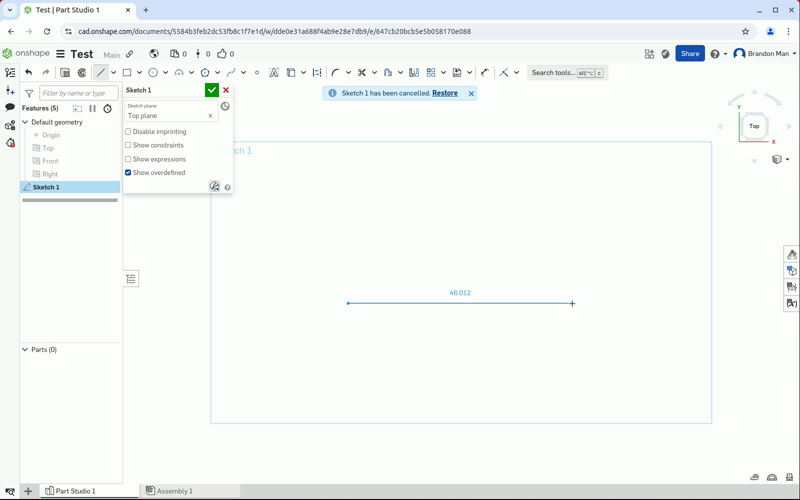
mouse_move(589, 303)
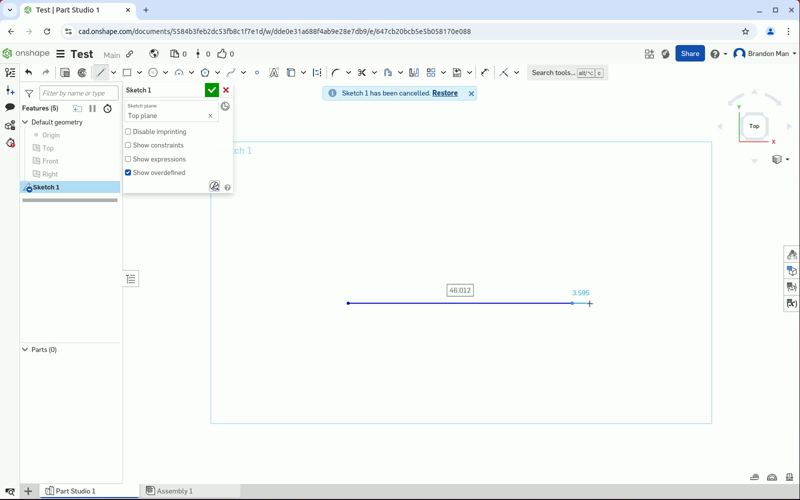
mouse_move(572, 262)
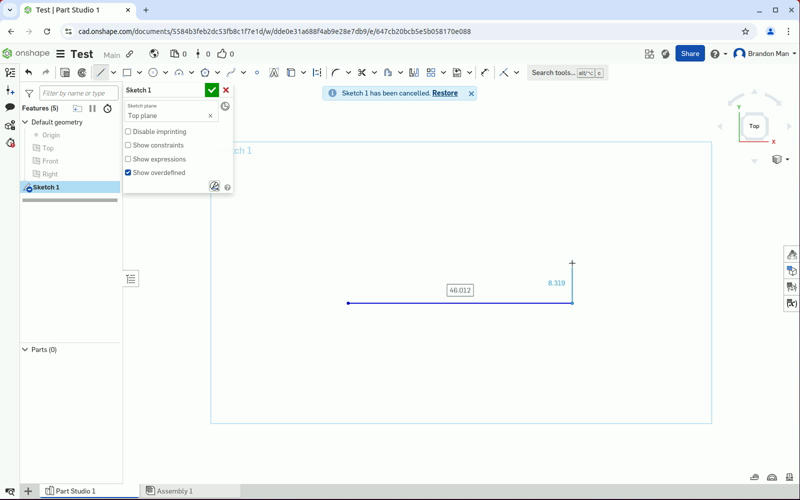
click(572, 262)
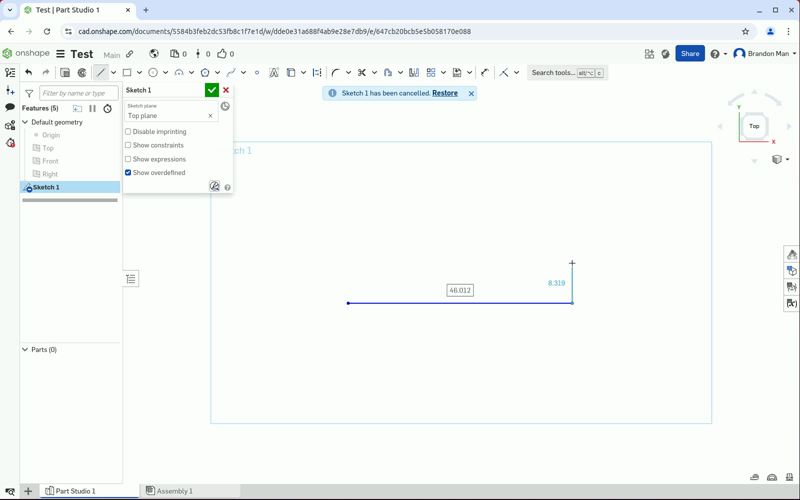
key_up(shift)
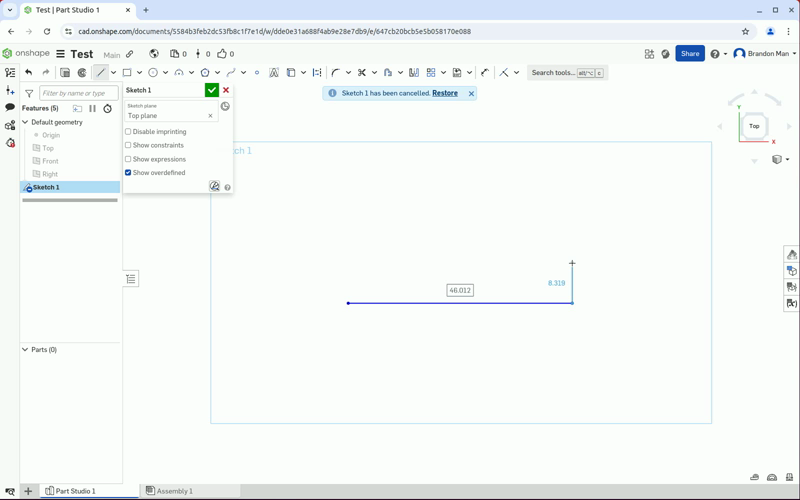
key_down(shift)
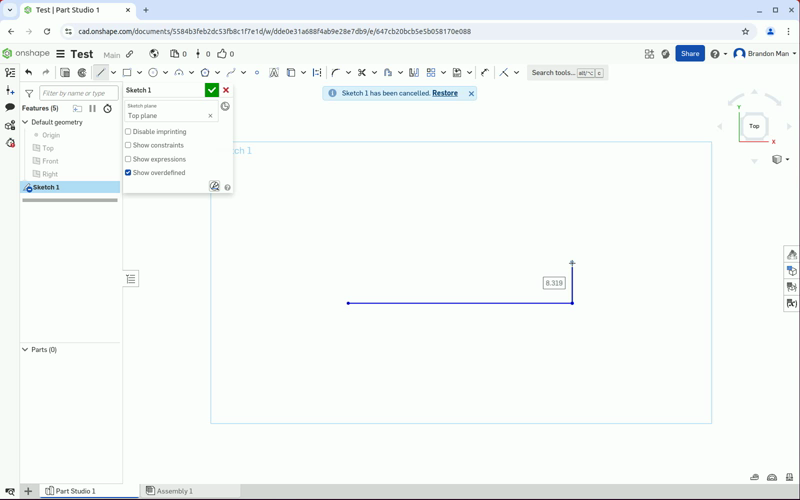
mouse_move(348, 262)
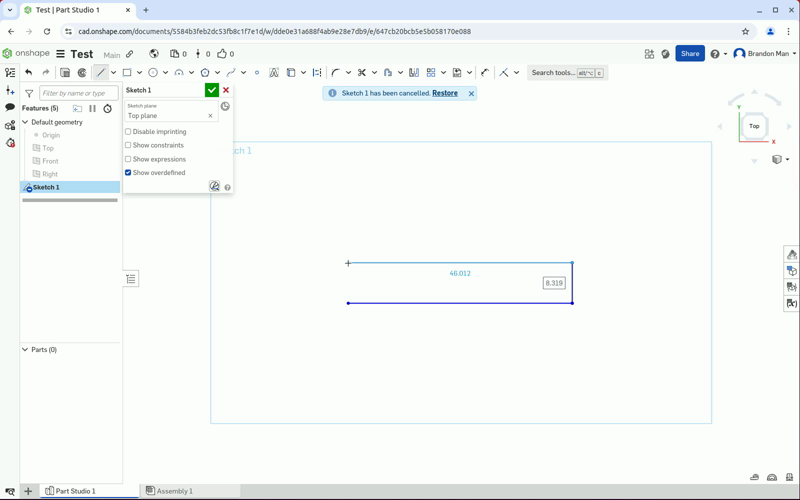
click(348, 262)
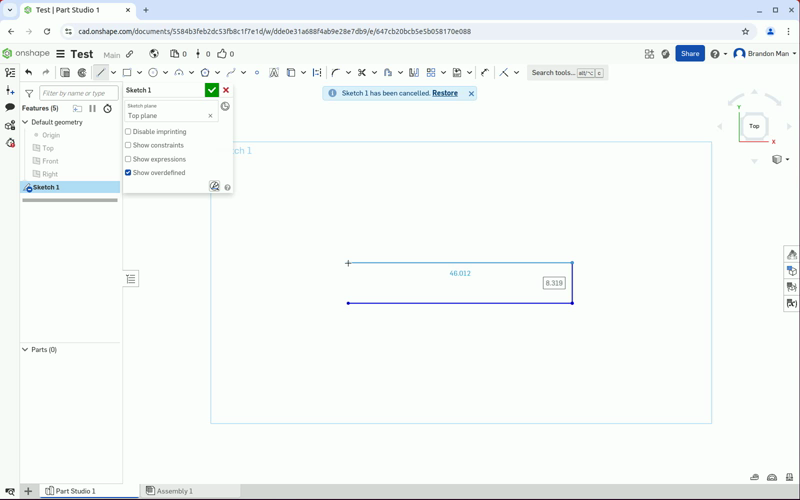
key_up(shift)
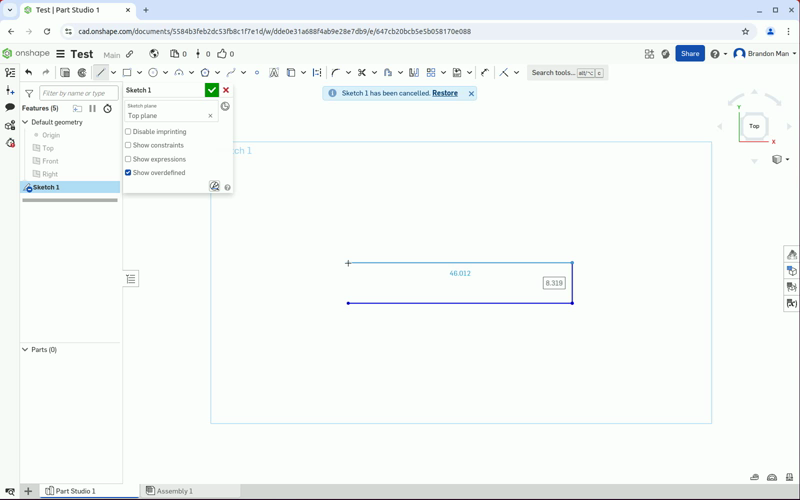
mouse_move(378, 262)
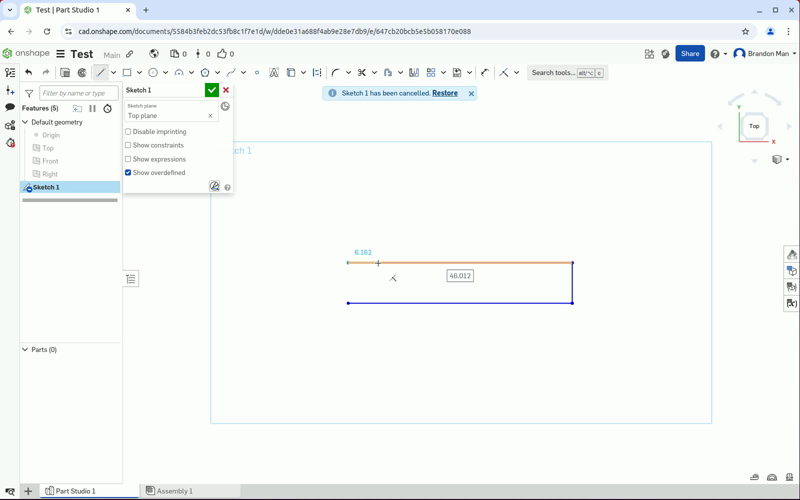
key_down(shift)
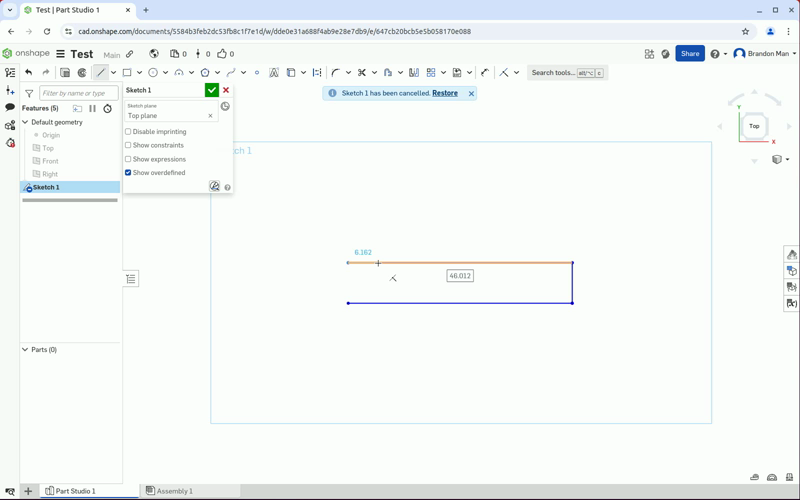
mouse_move(348, 303)
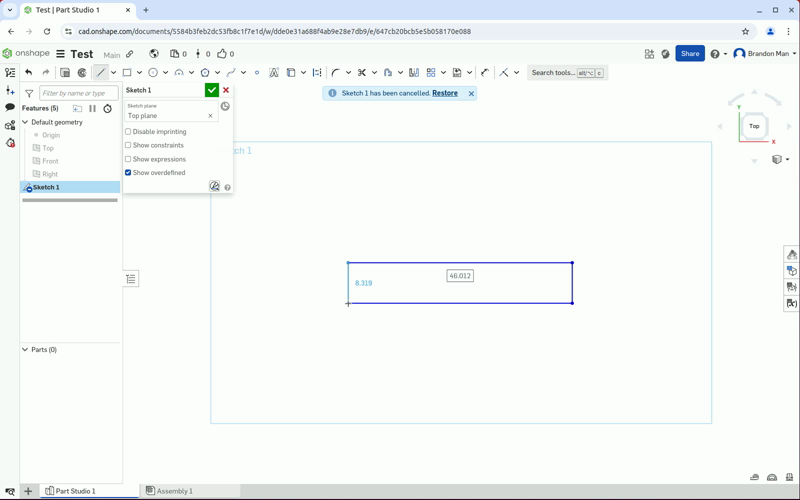
key_up(shift)
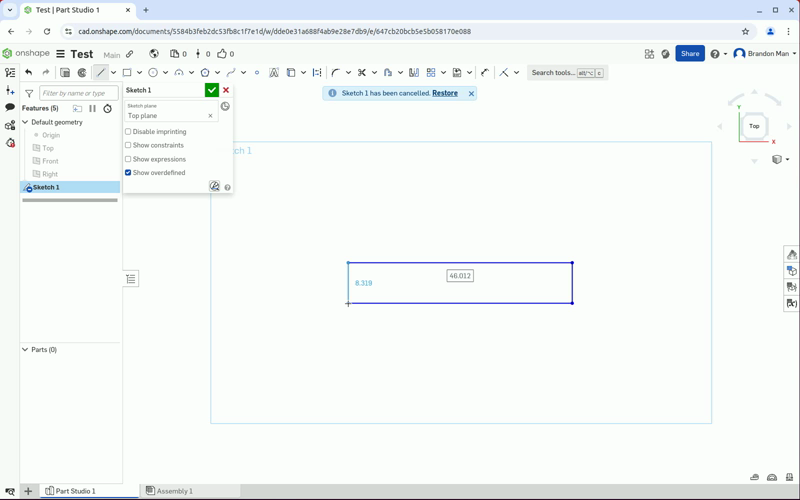
click(348, 303)
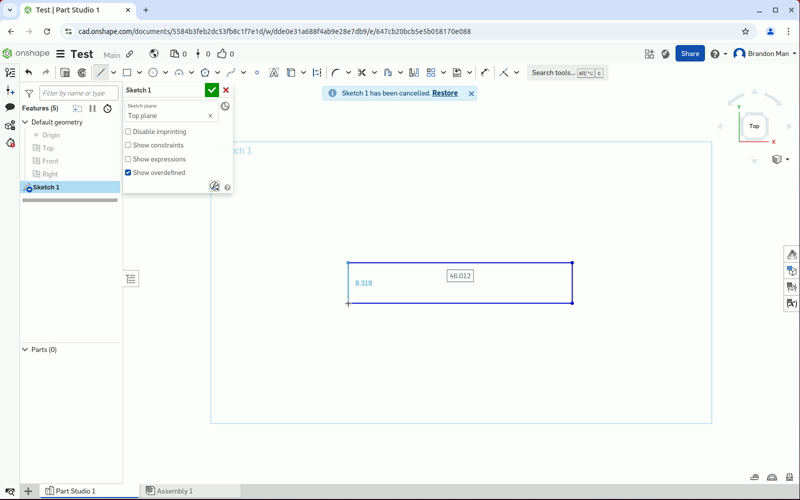
key(esc)
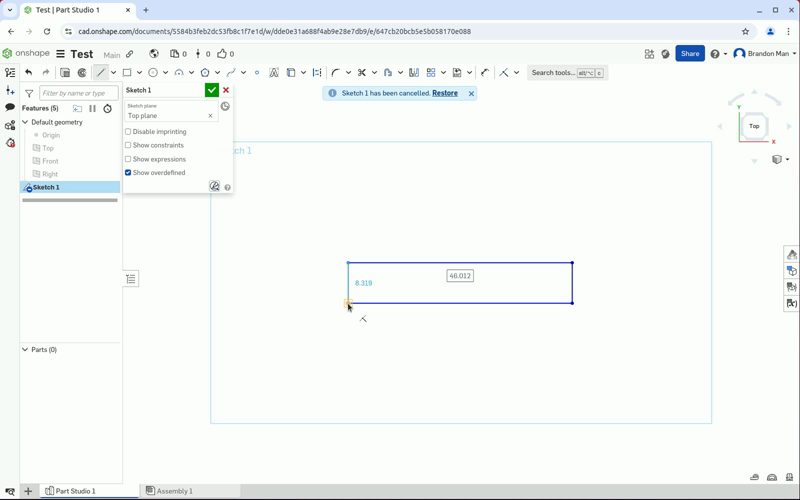
mouse_move(468, 285)
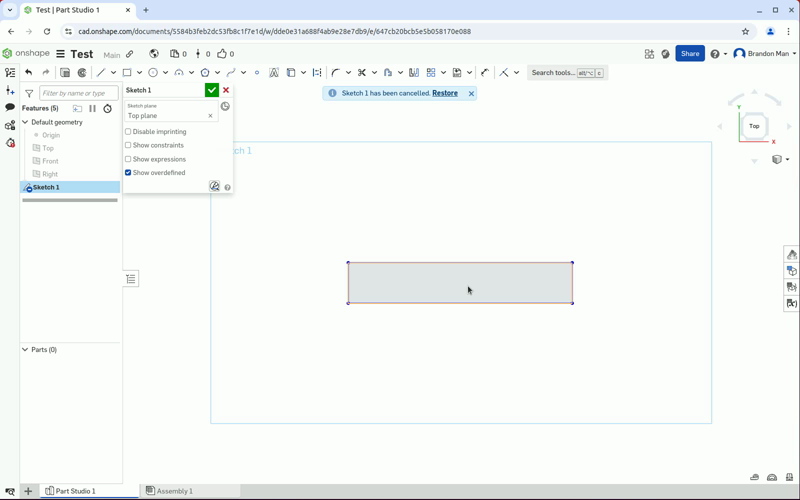
click(468, 285)
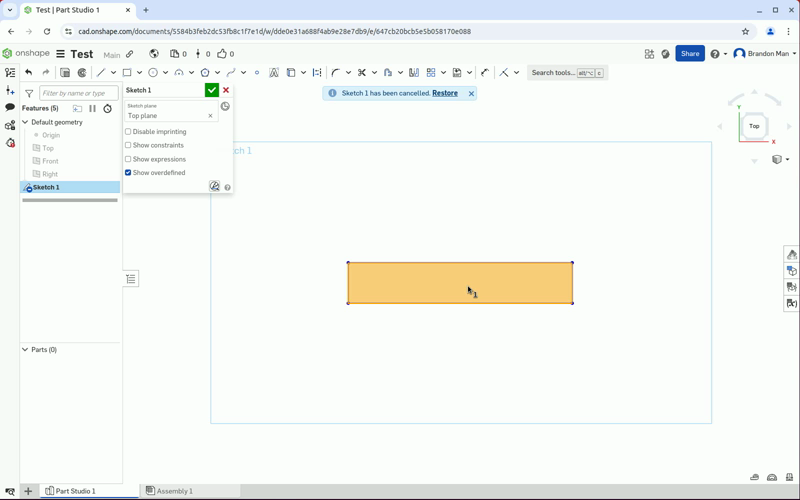
mouse_move(73, 352)
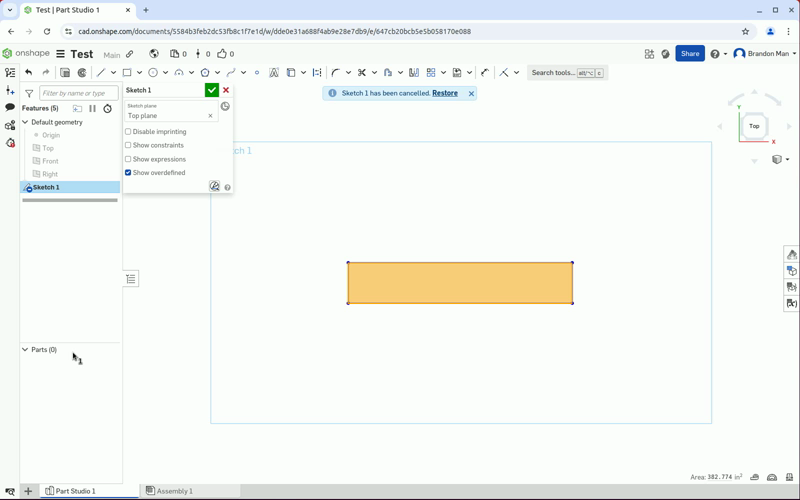
key(shift+y)
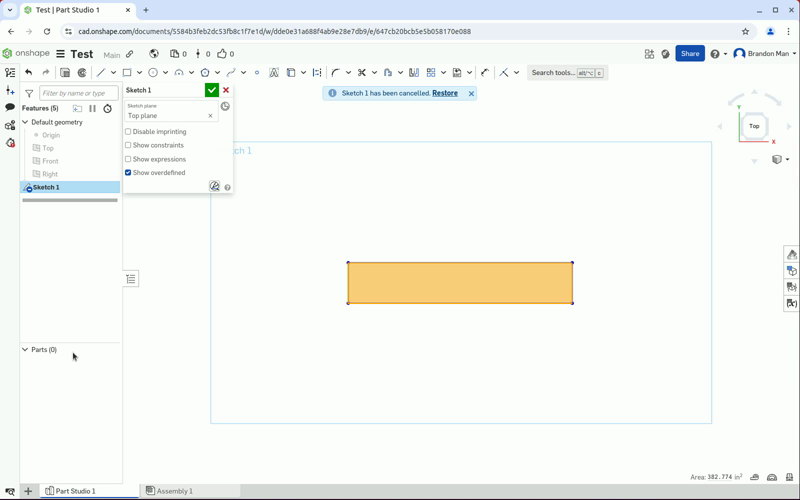
key(shift+e)
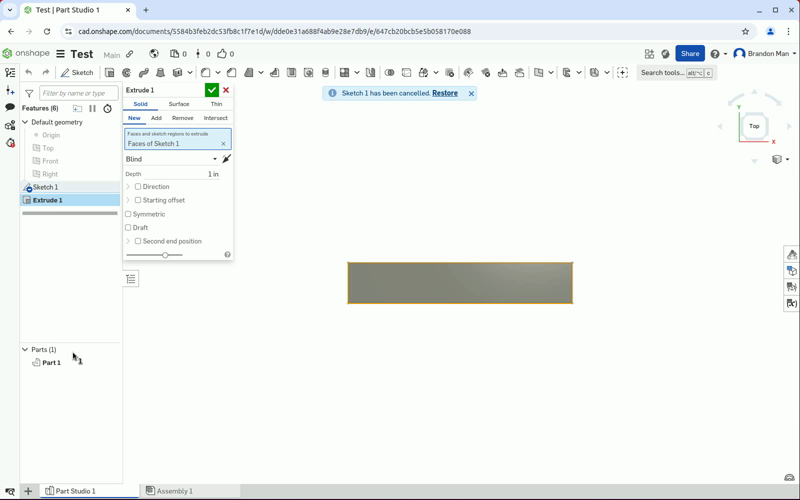
mouse_move(143, 106)
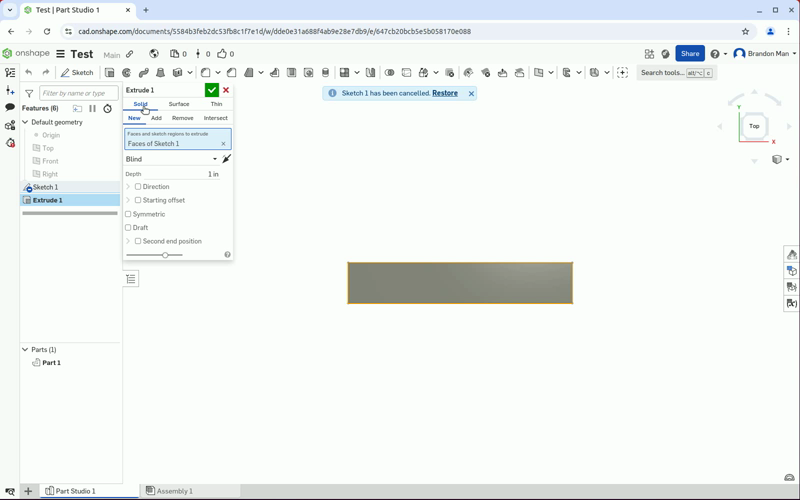
click(143, 106)
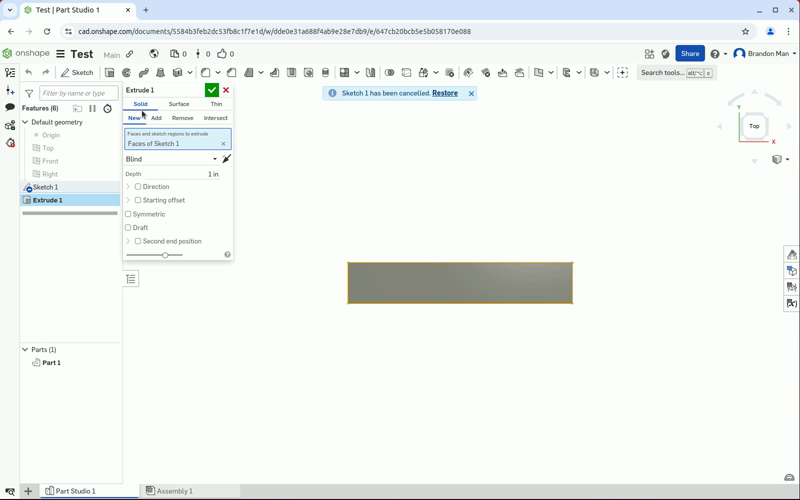
mouse_move(137, 120)
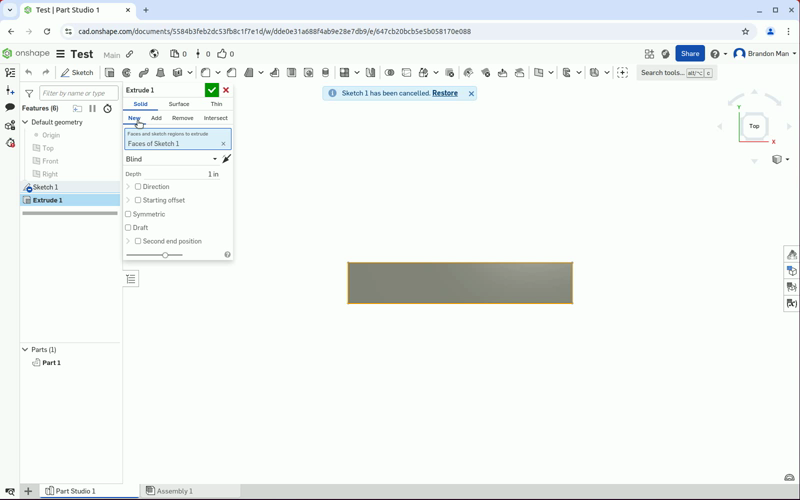
click(137, 120)
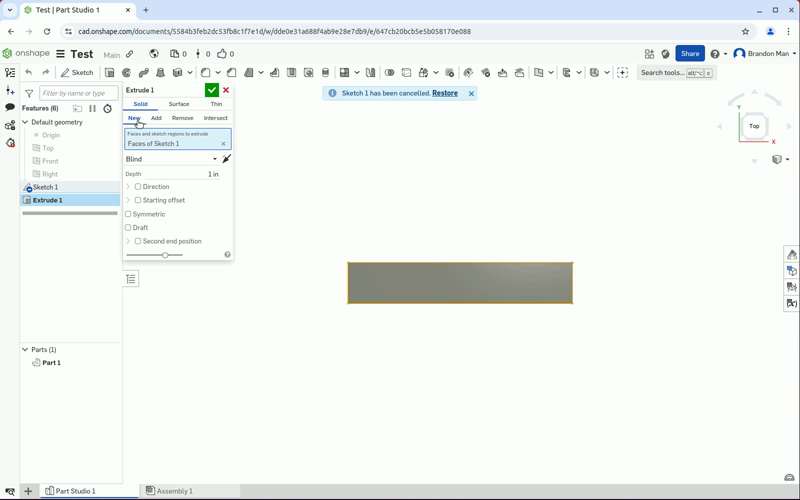
key(tab, 4)
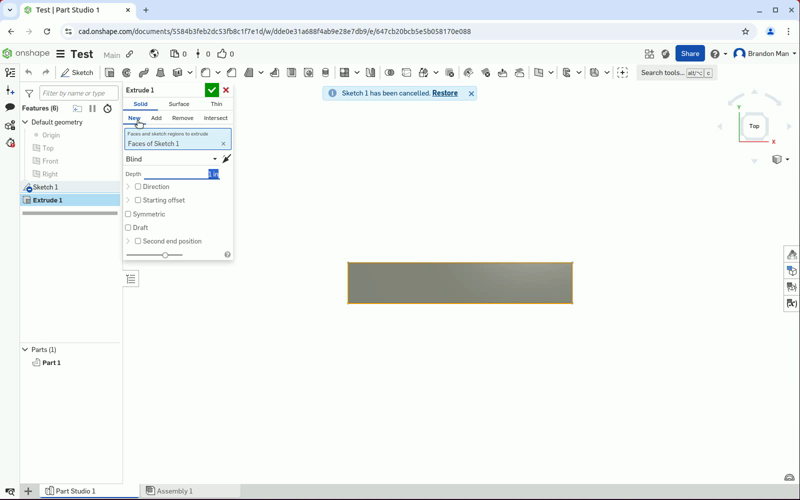
text(6.981)
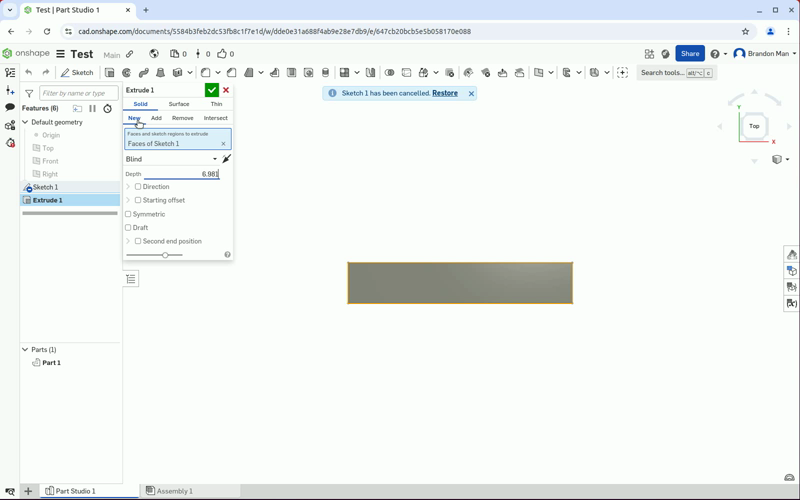
key(enter)
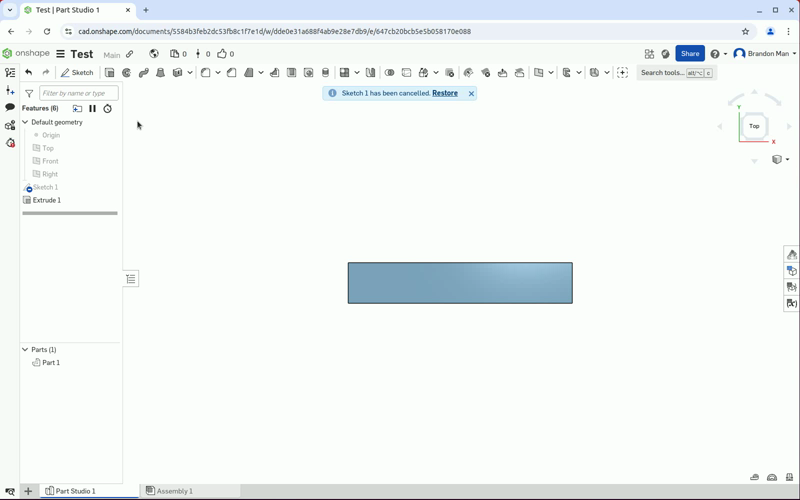
key(shift+h)
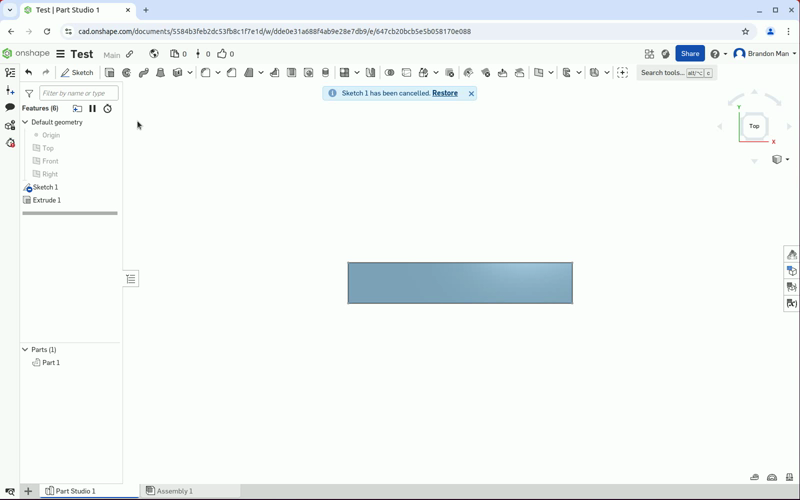
key(shift+h)
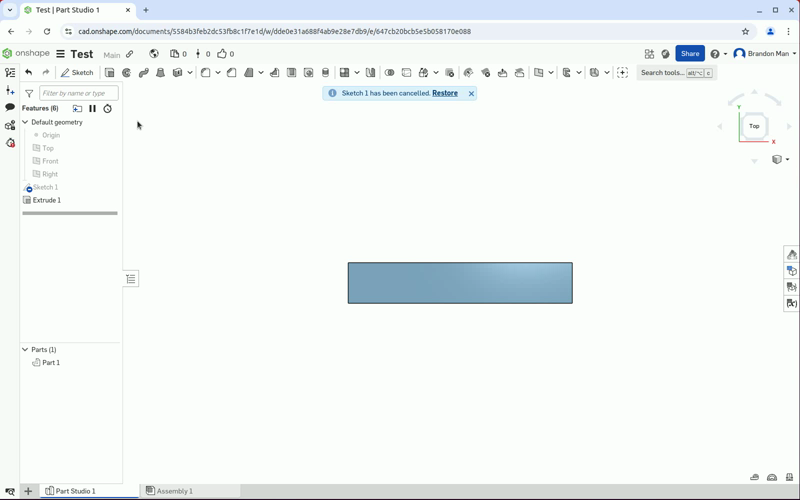
mouse_move(73, 189)
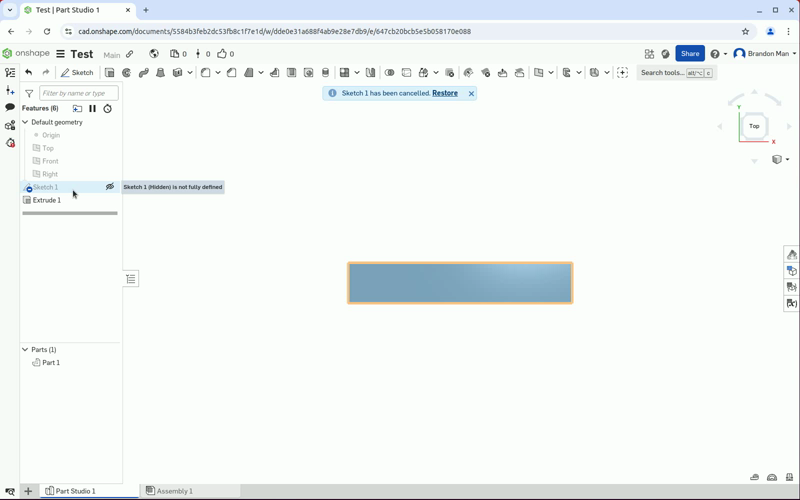
click(73, 189)
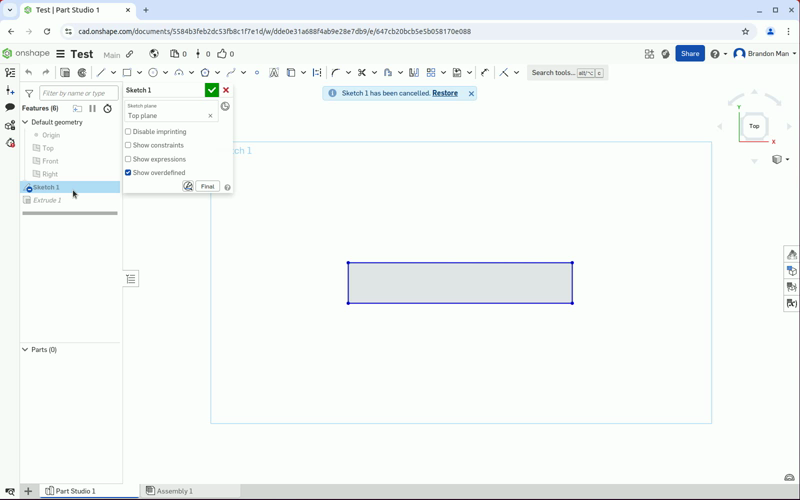
mouse_move(229, 92)
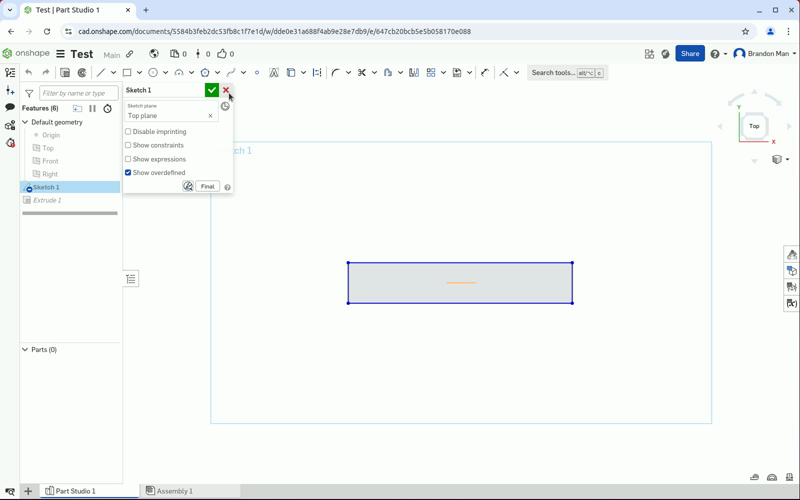
click(229, 92)
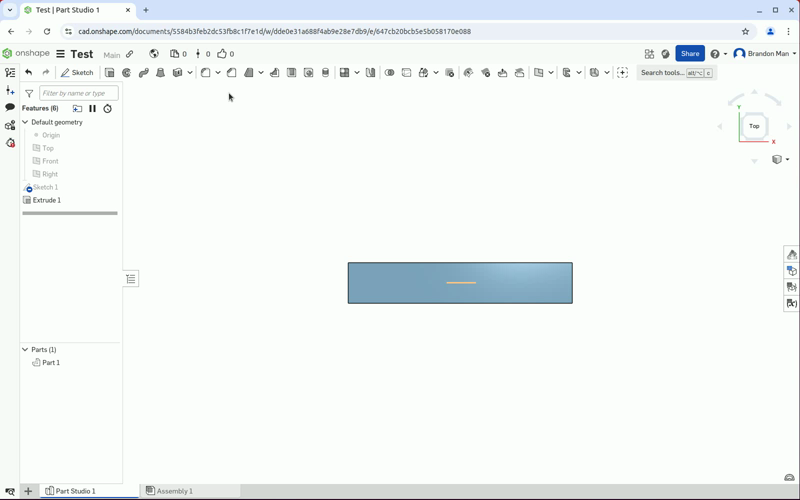
mouse_move(541, 75)
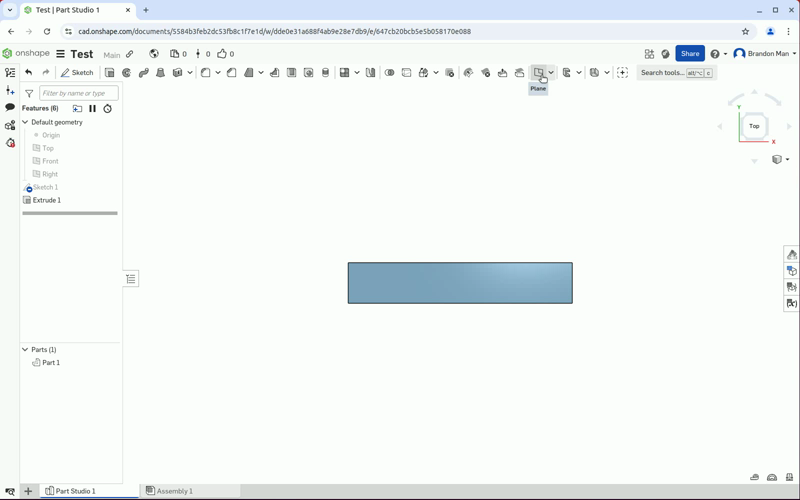
click(541, 75)
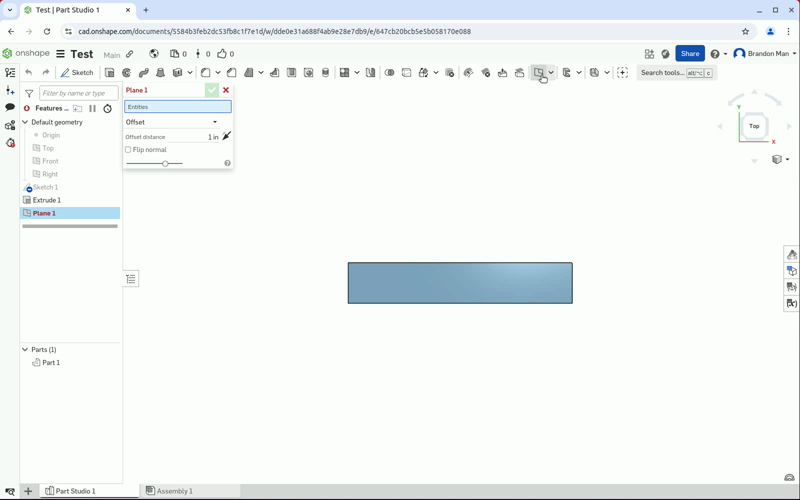
mouse_move(73, 150)
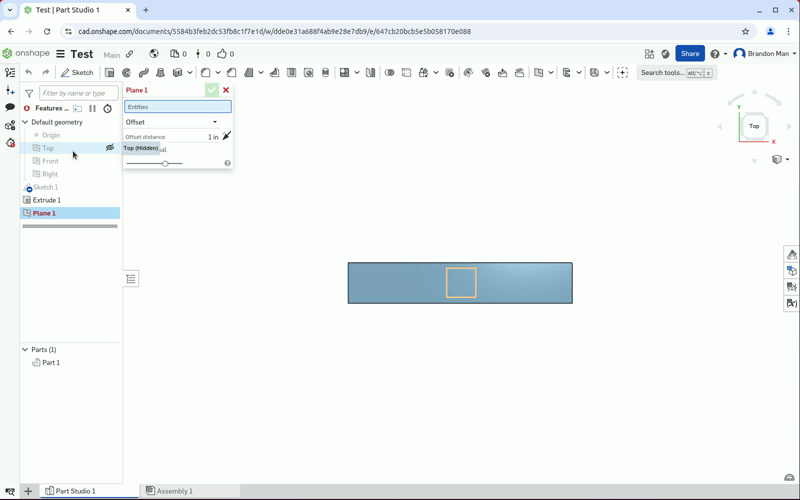
click(73, 150)
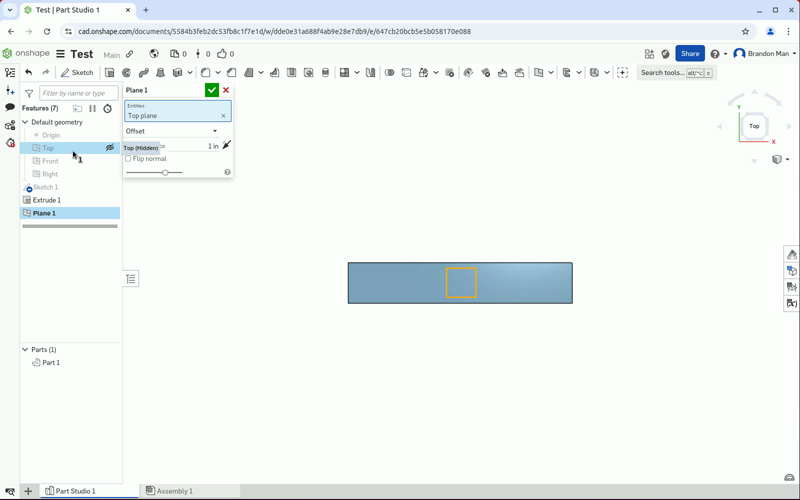
key(tab, 2)
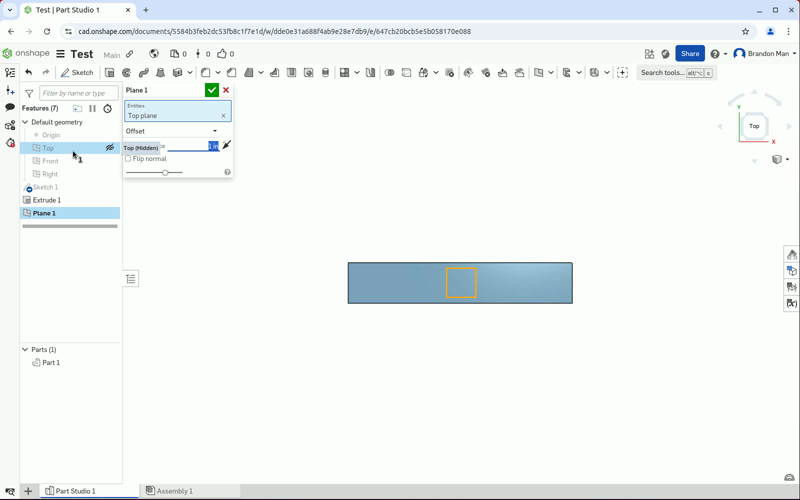
text(6.994)
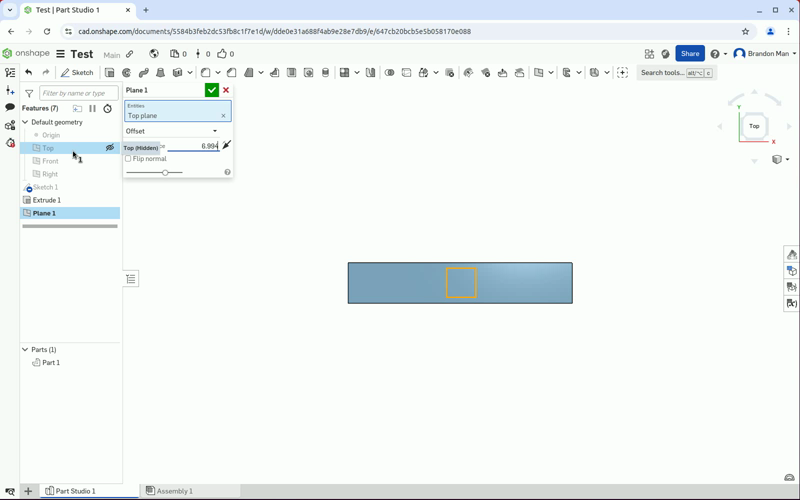
key(enter, 2)
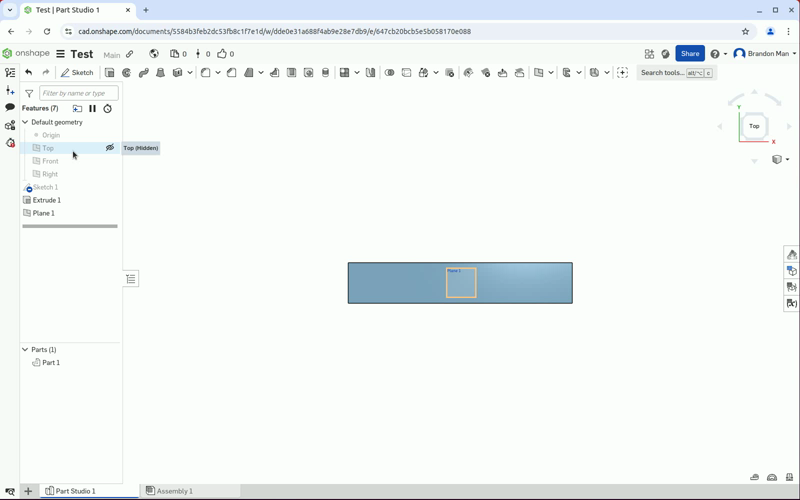
key(shift+s)
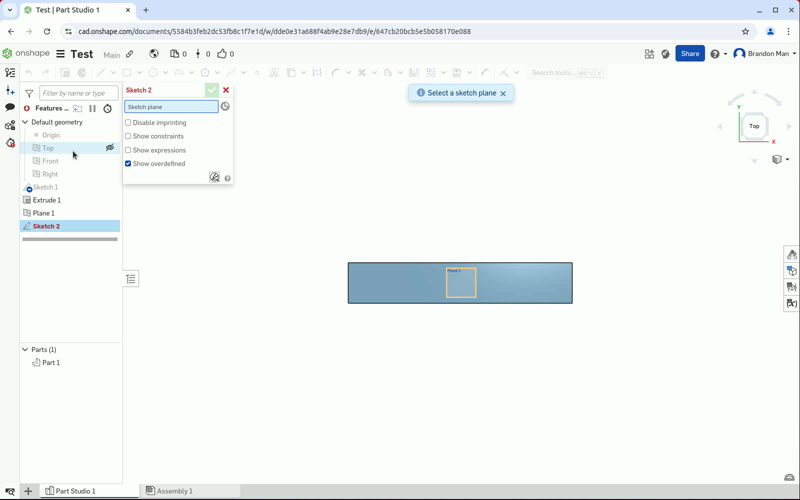
mouse_move(73, 215)
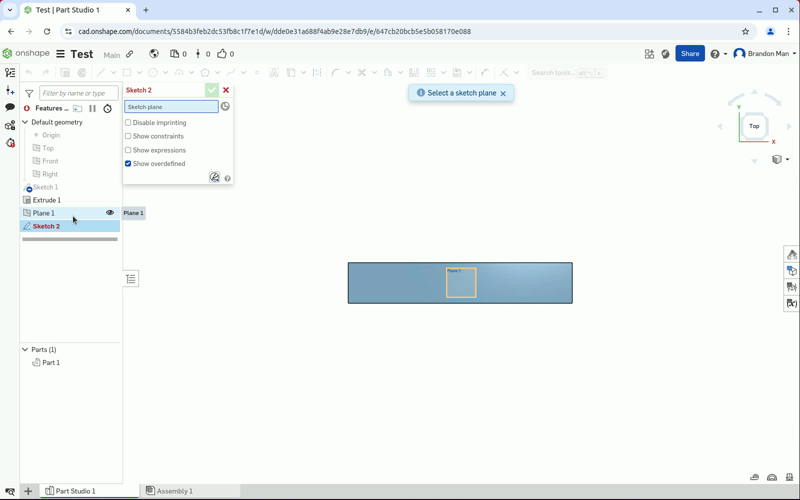
click(73, 215)
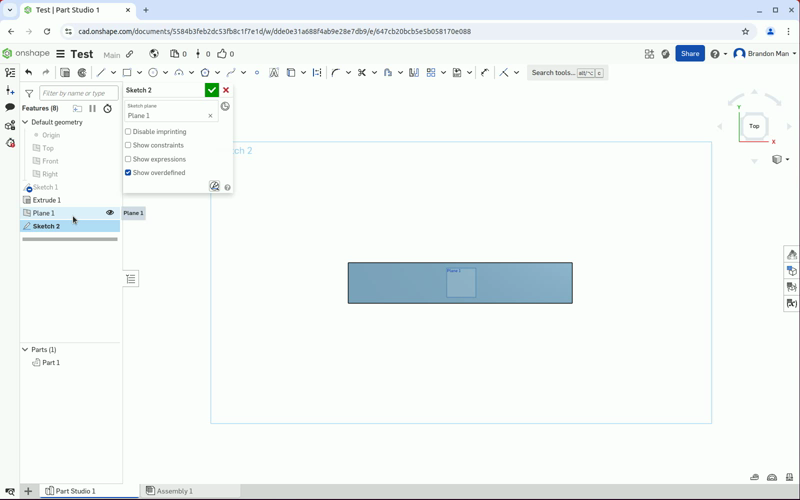
mouse_move(73, 352)
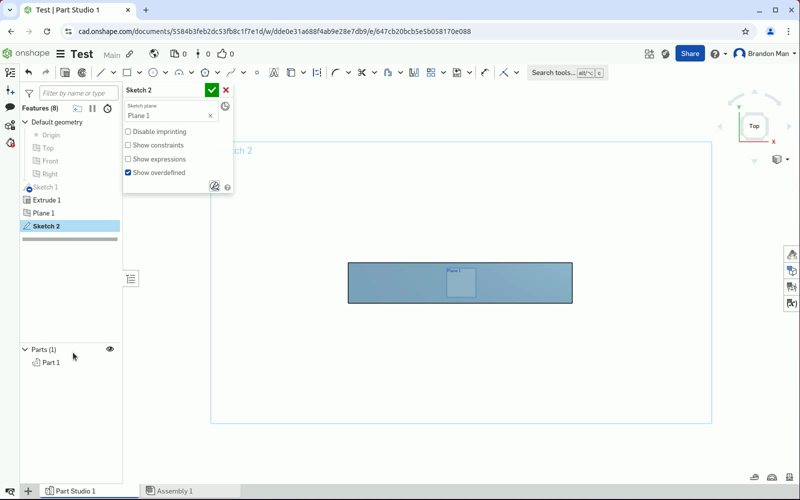
key(y)
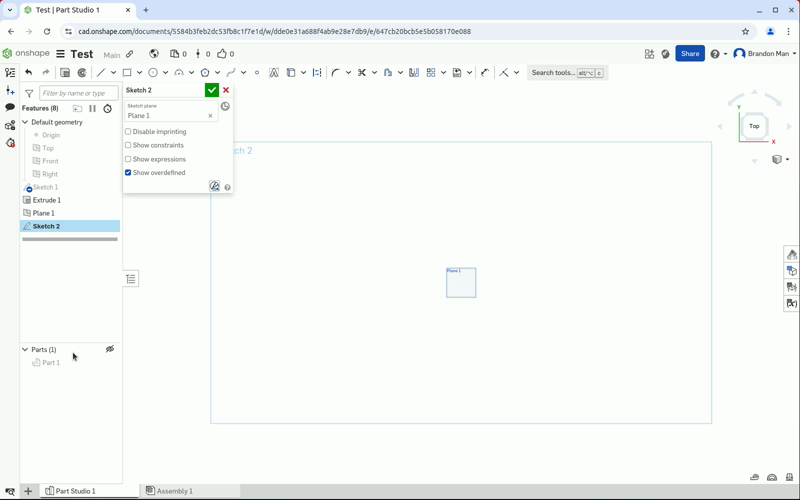
key(l)
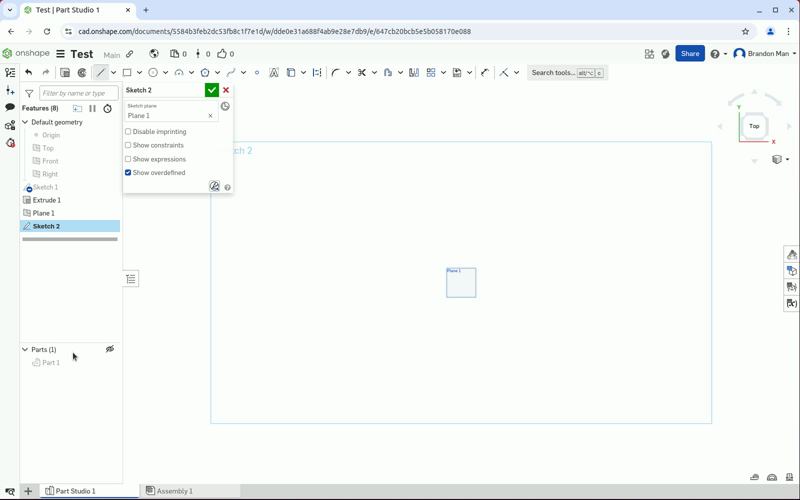
key_down(shift)
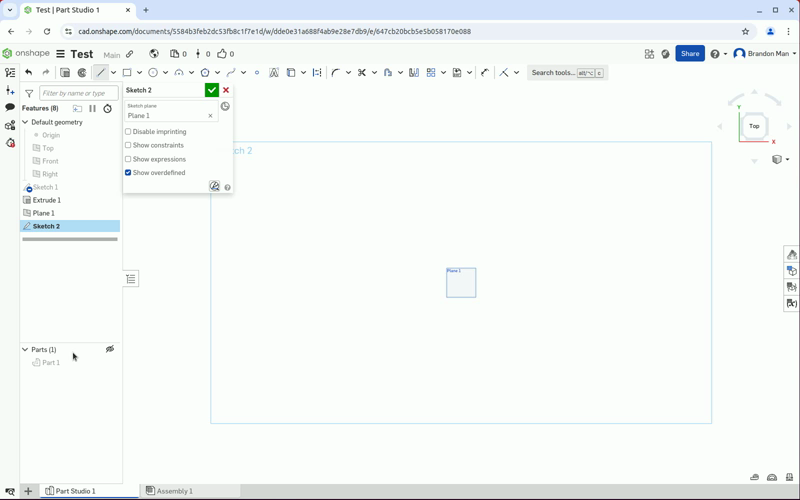
mouse_move(348, 303)
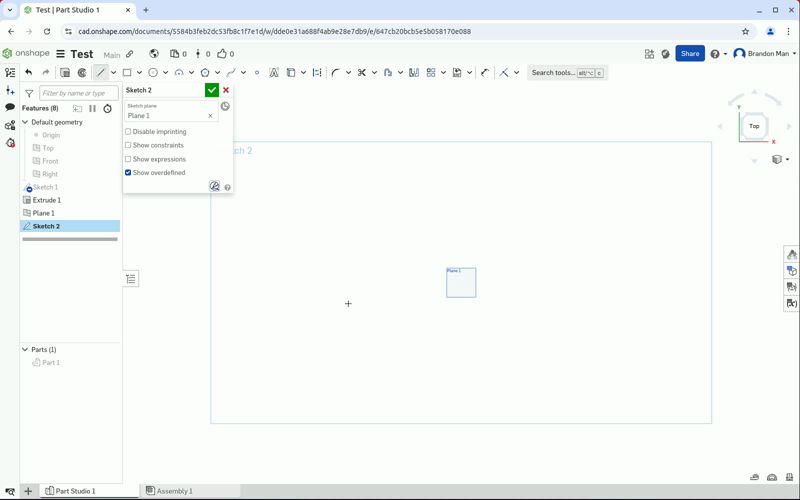
click(348, 303)
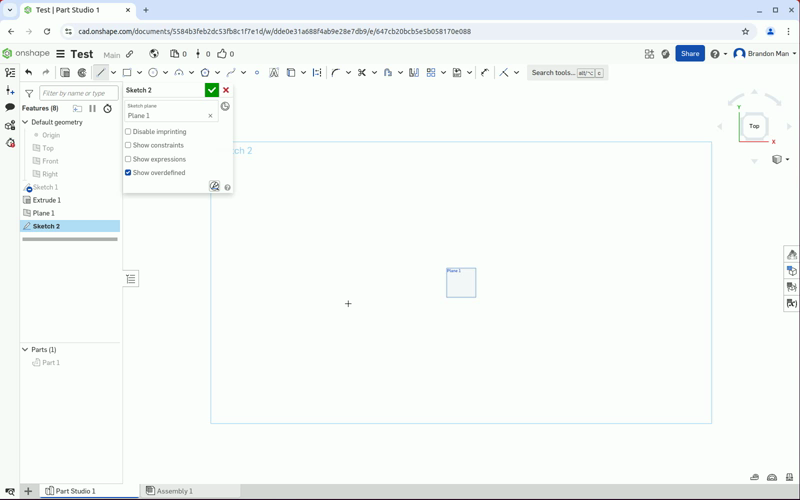
key_up(shift)
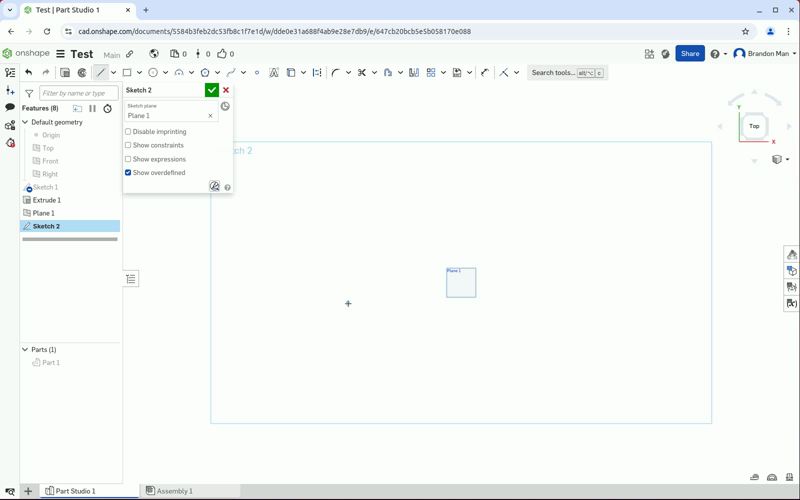
key_down(shift)
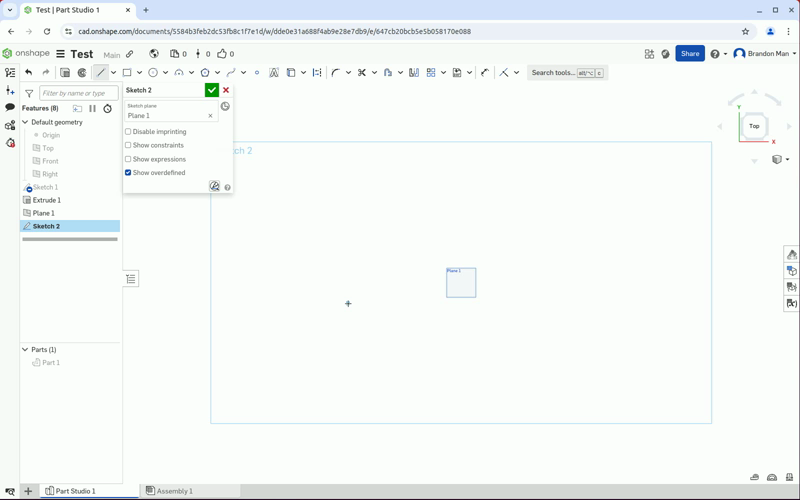
mouse_move(478, 303)
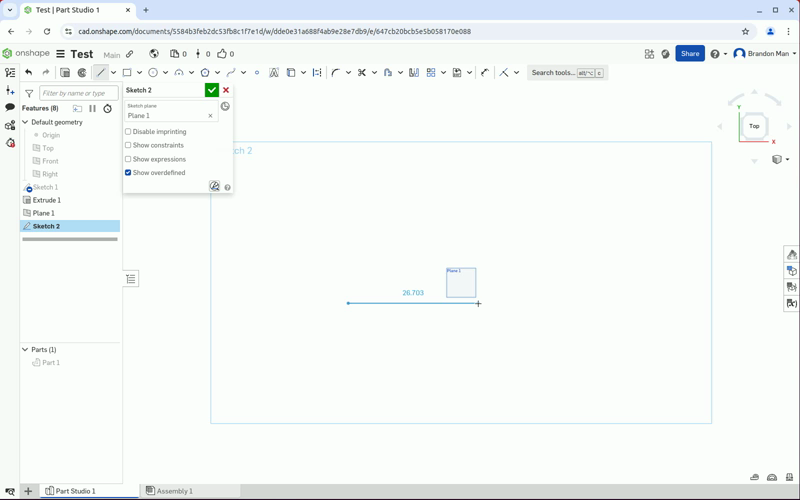
click(478, 303)
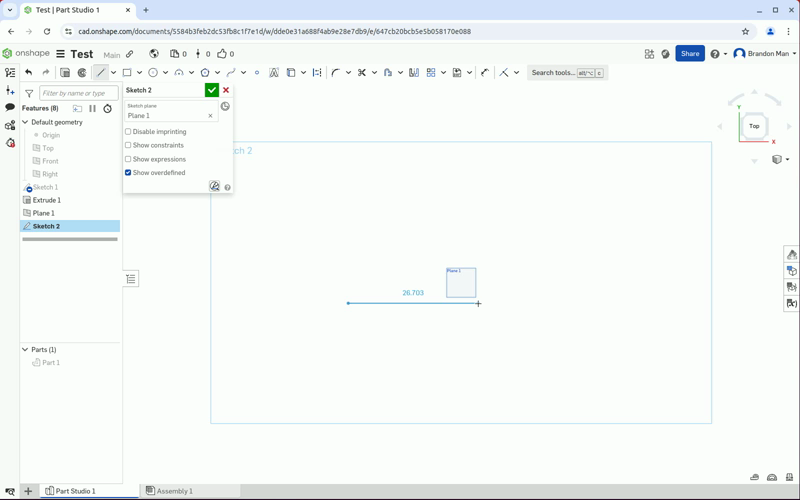
key_up(shift)
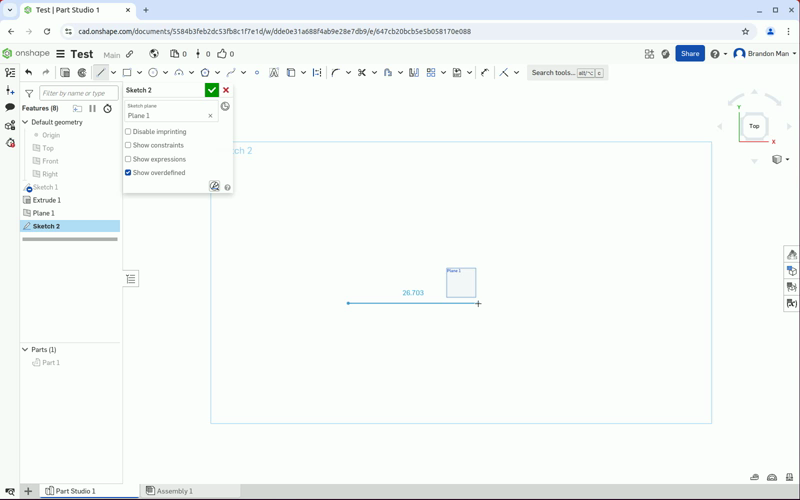
key_down(shift)
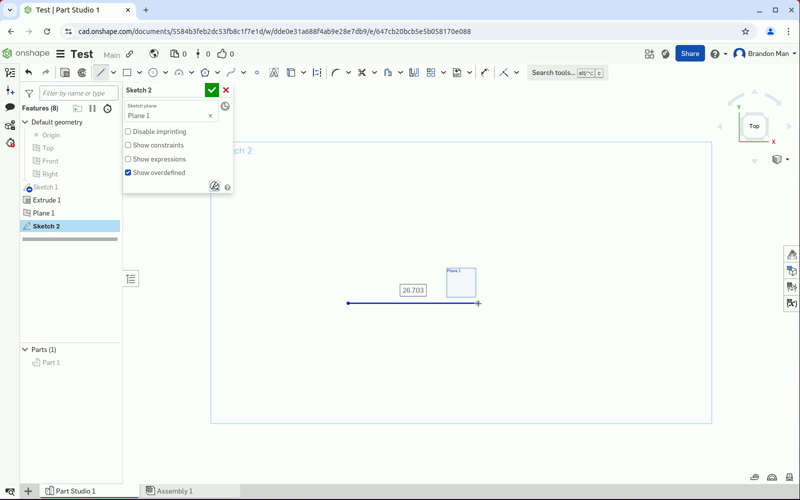
mouse_move(508, 303)
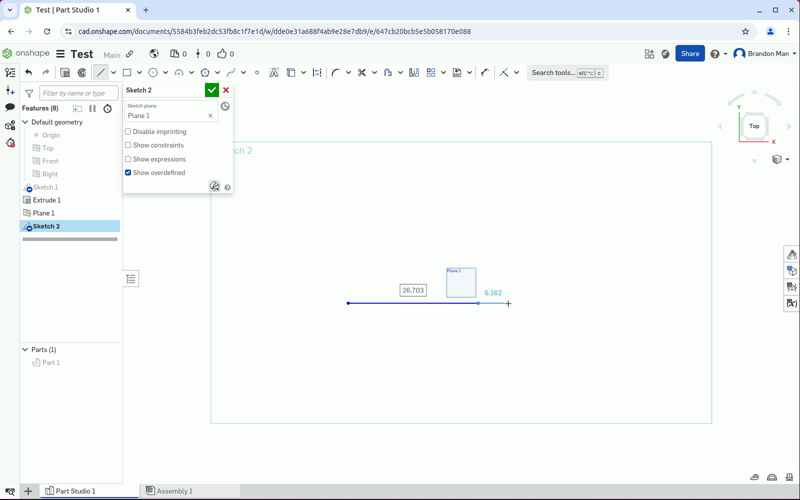
mouse_move(478, 261)
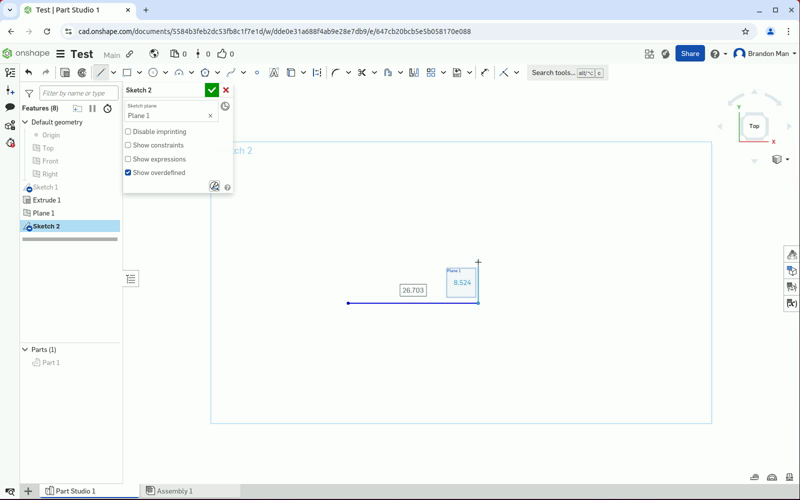
click(478, 261)
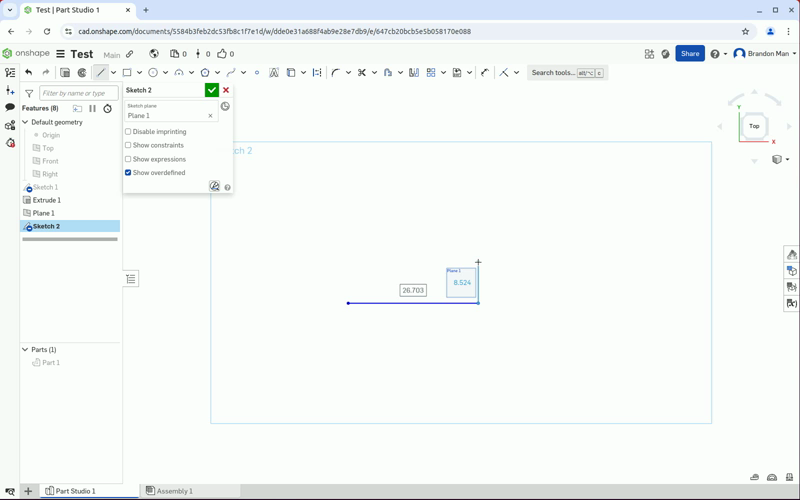
key_up(shift)
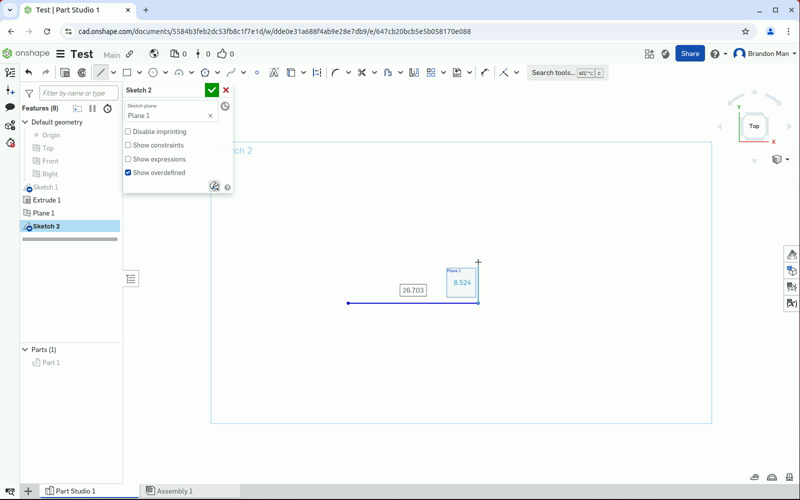
key_down(shift)
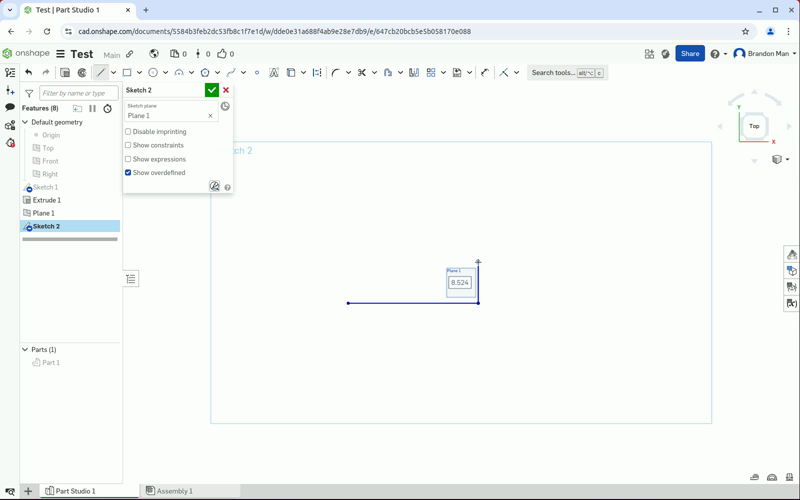
mouse_move(348, 261)
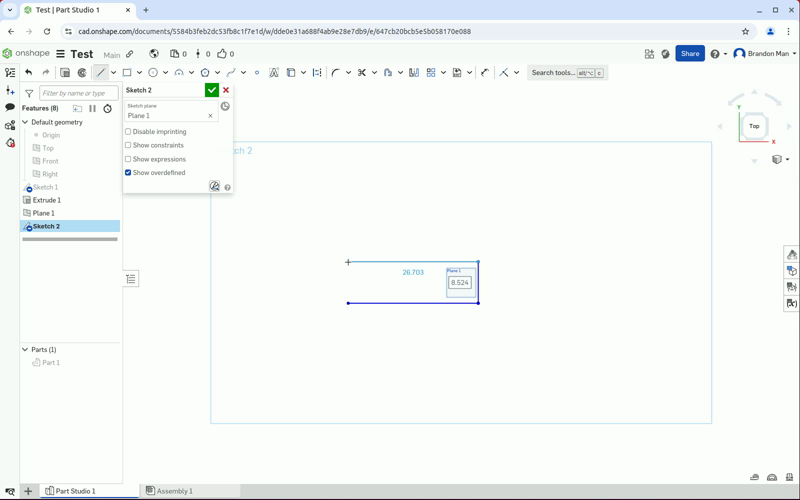
click(348, 261)
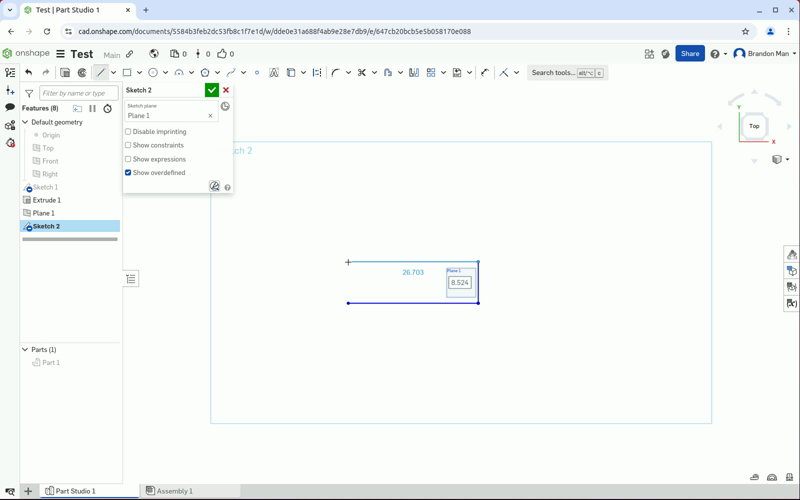
key_up(shift)
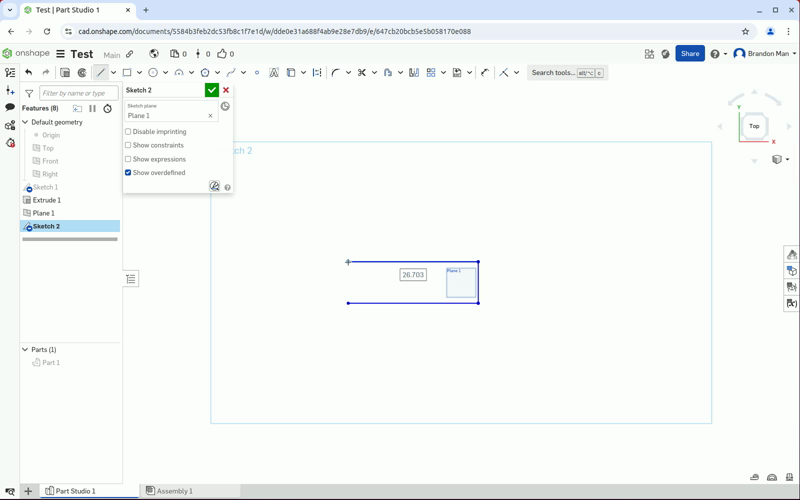
mouse_move(378, 261)
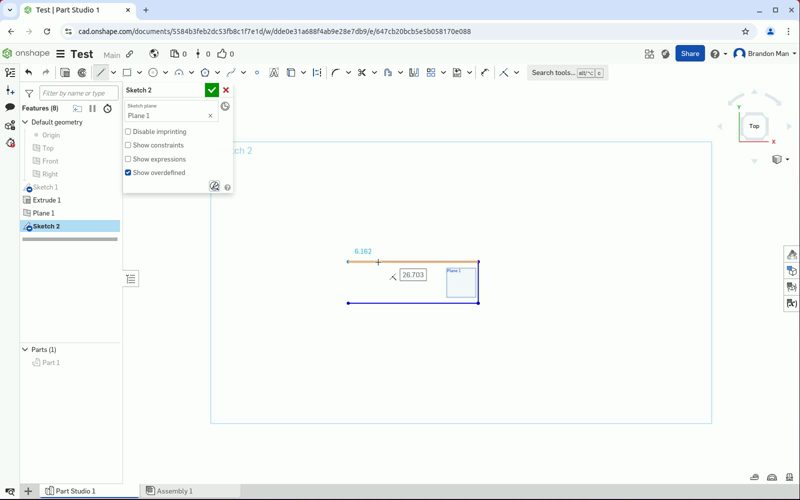
key_down(shift)
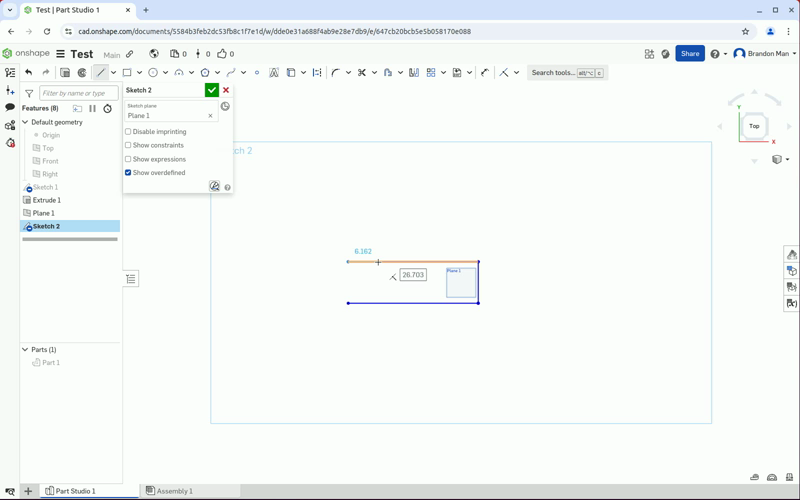
mouse_move(348, 303)
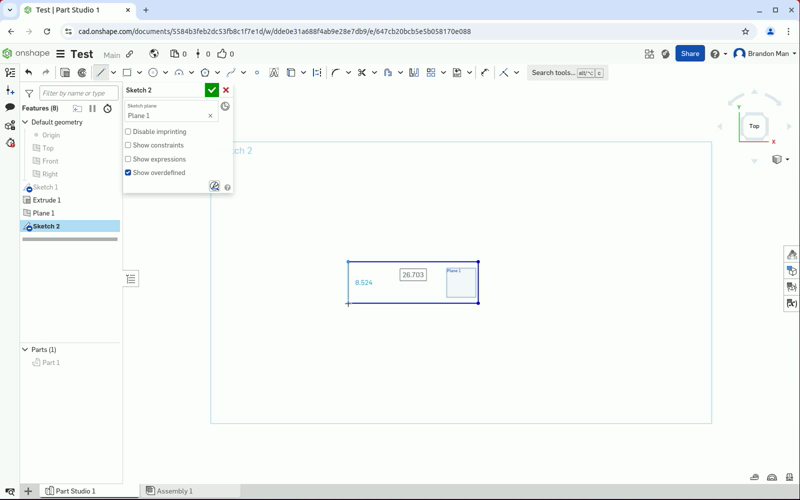
key_up(shift)
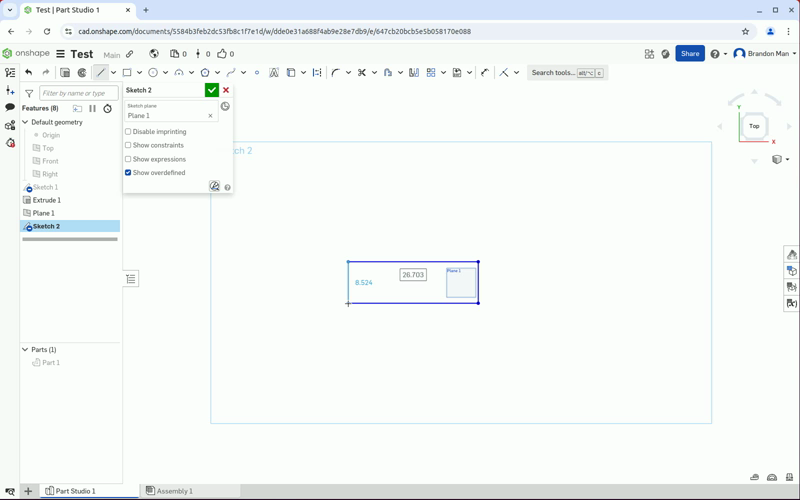
click(348, 303)
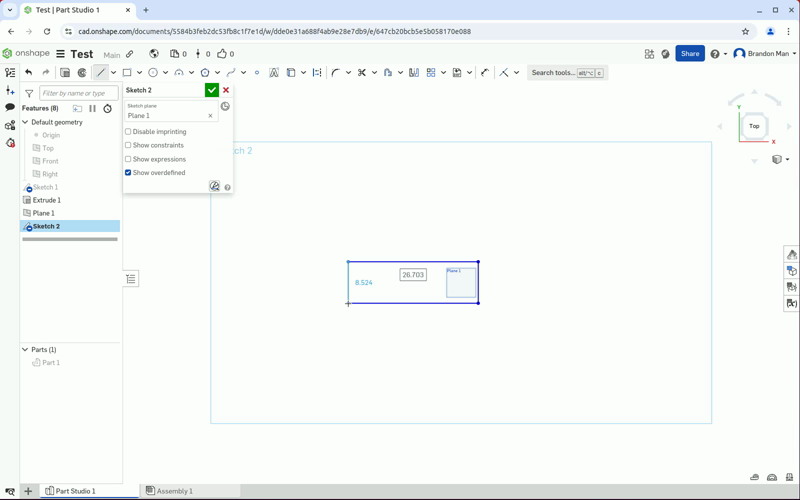
key(esc)
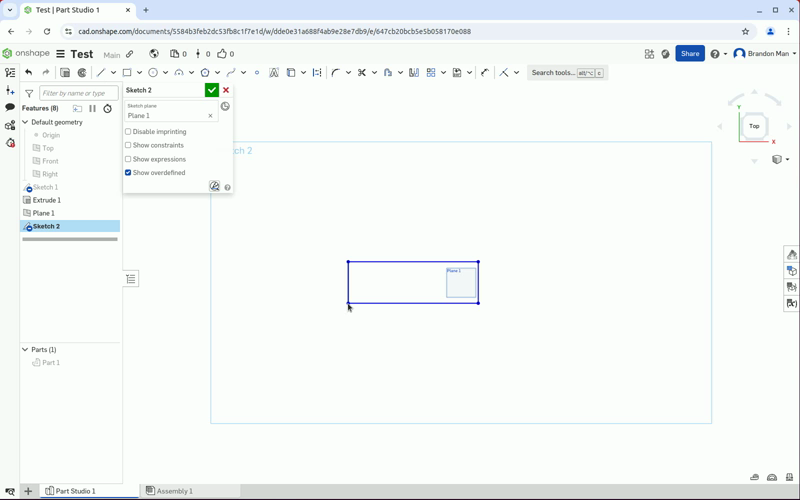
mouse_move(427, 270)
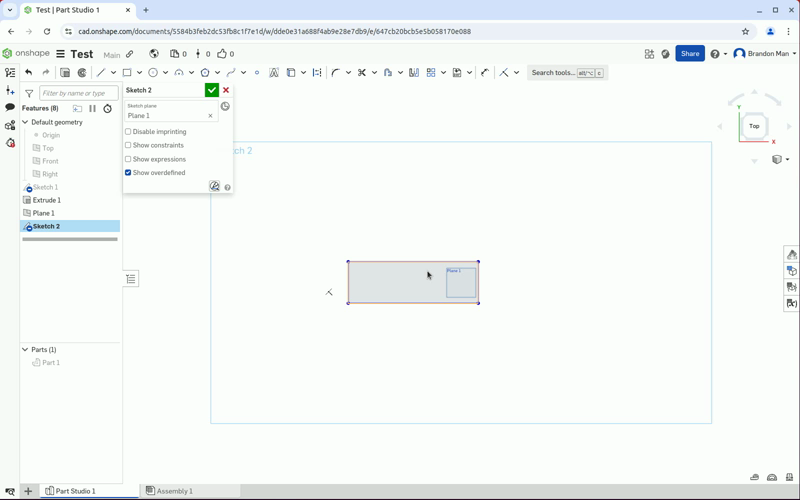
click(427, 270)
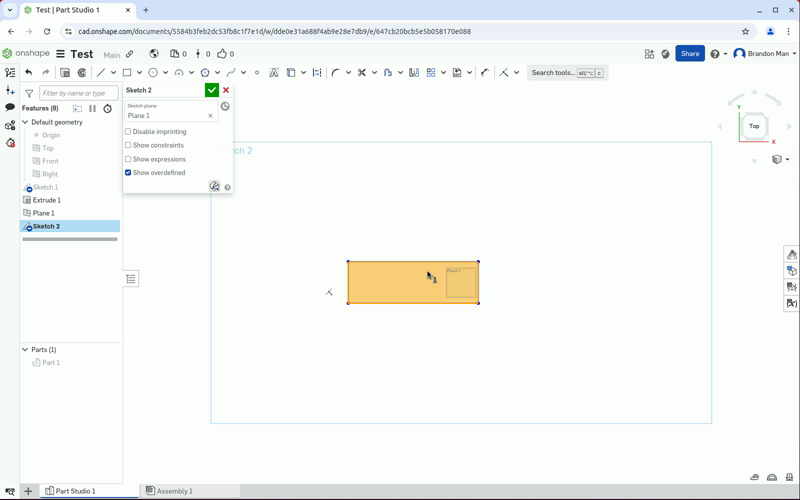
mouse_move(73, 352)
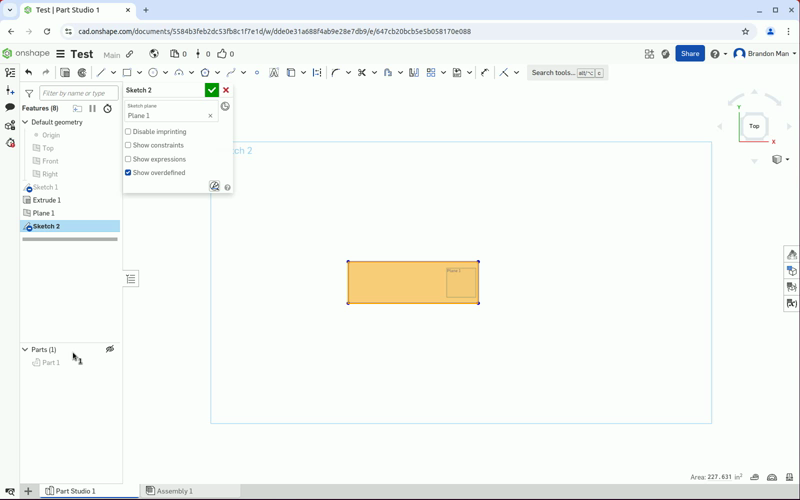
key(shift+y)
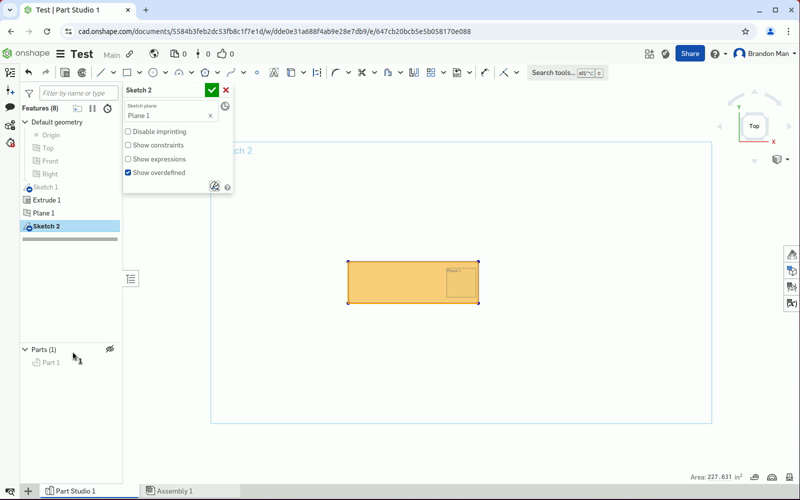
key(shift+e)
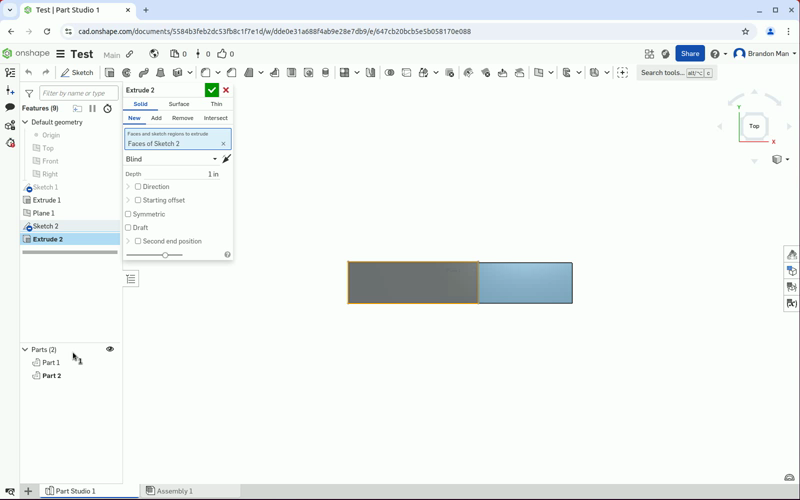
mouse_move(143, 106)
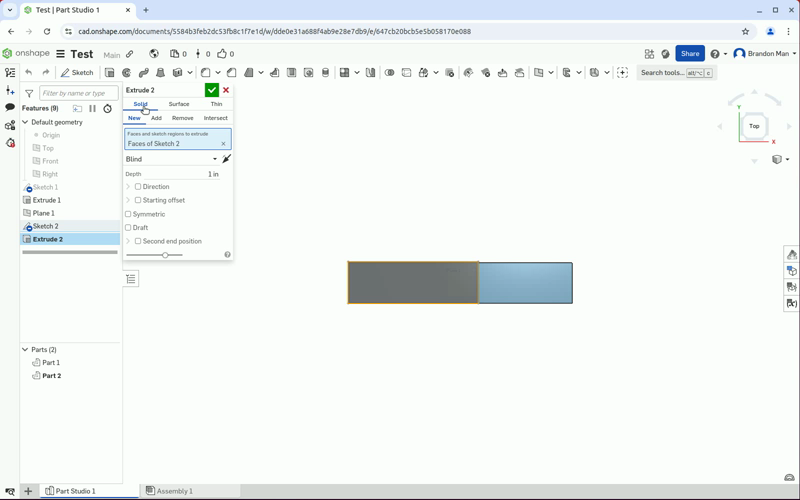
click(143, 106)
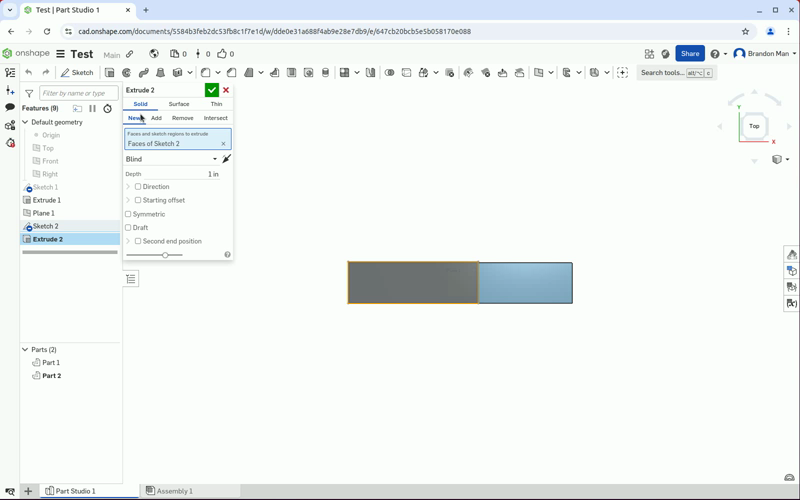
mouse_move(137, 120)
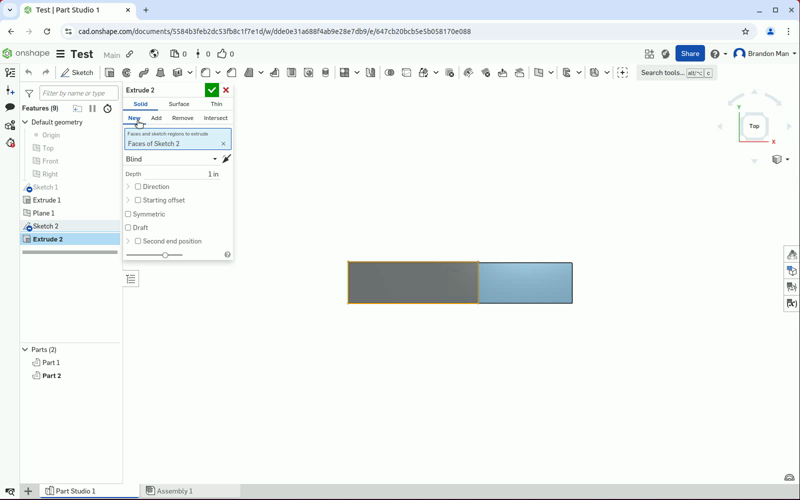
click(137, 120)
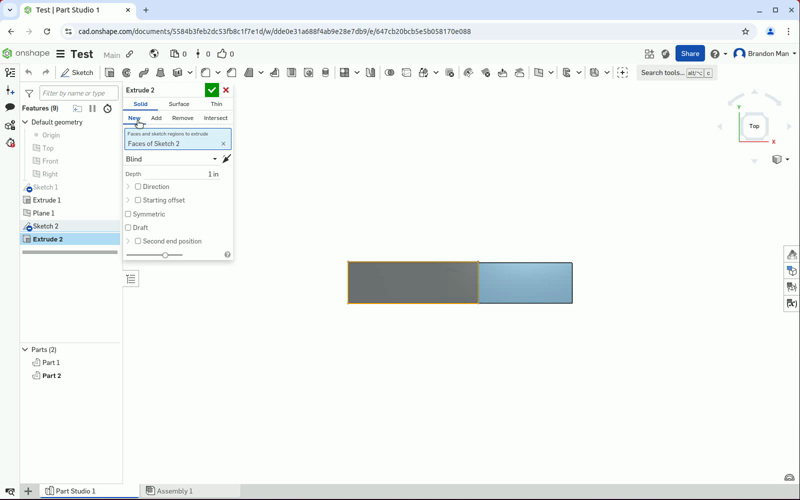
key(tab, 4)
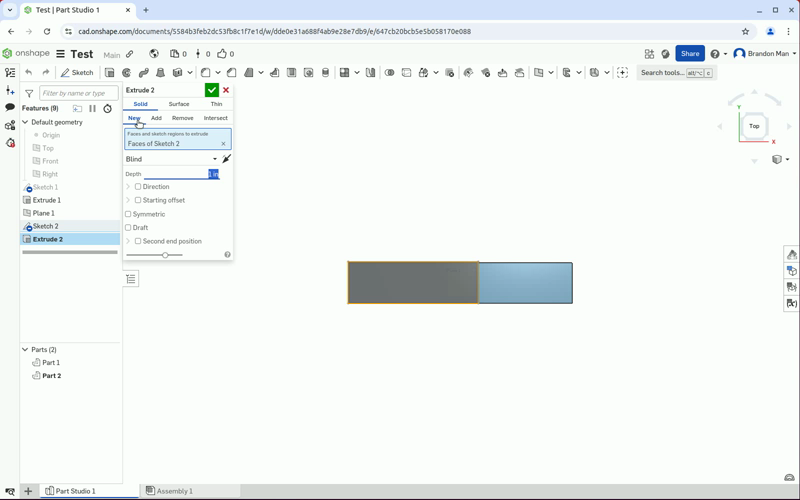
text(8.666)
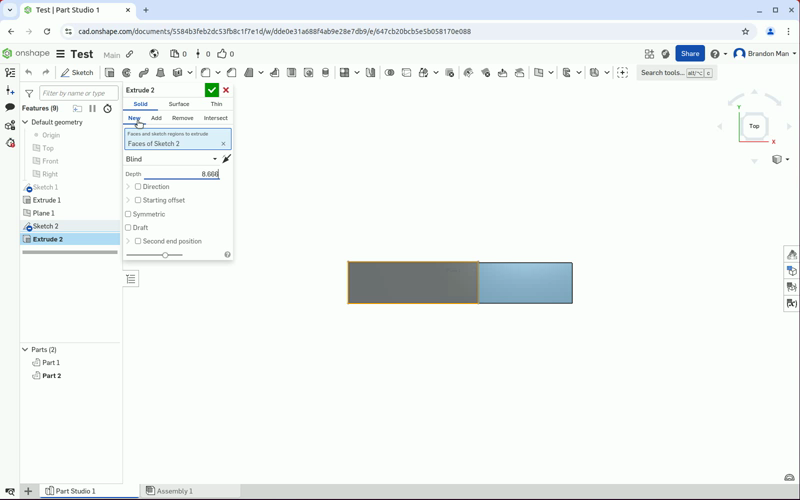
key(enter)
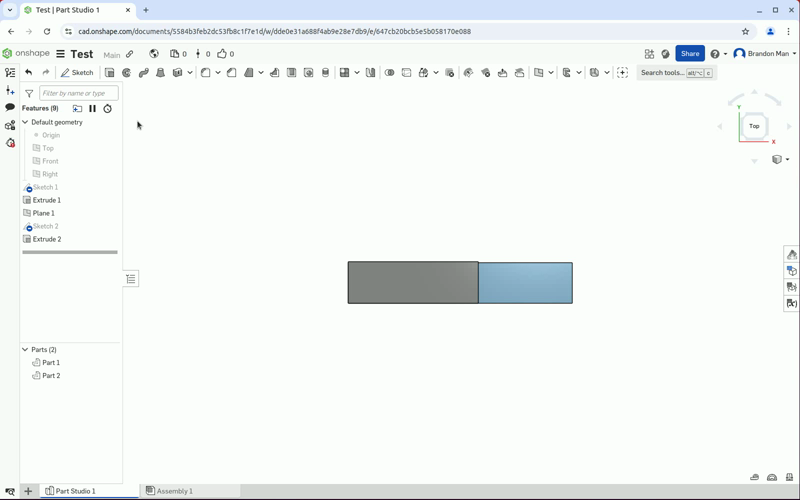
key(shift+h)
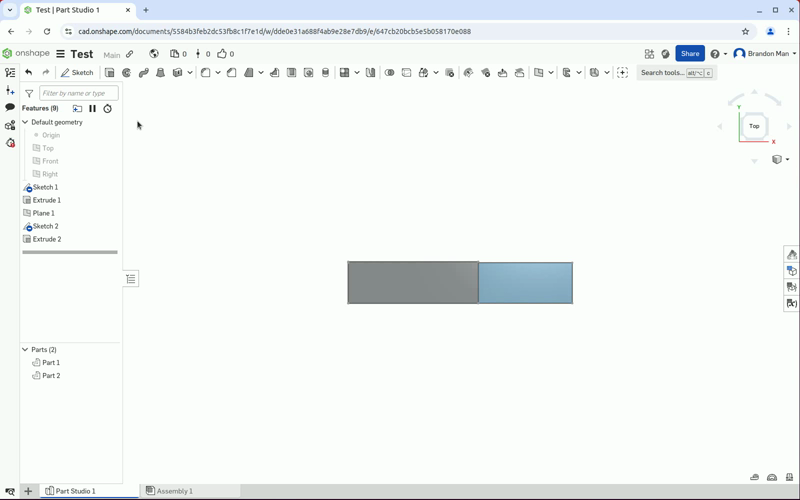
key(shift+h)
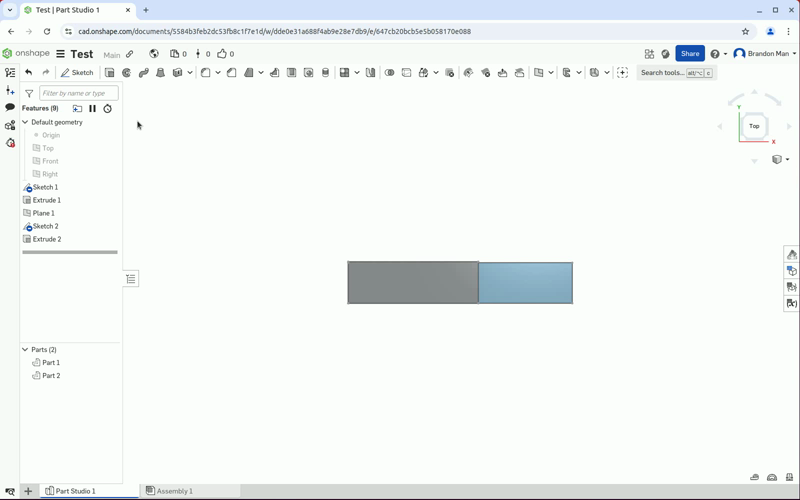
key(shift+7)
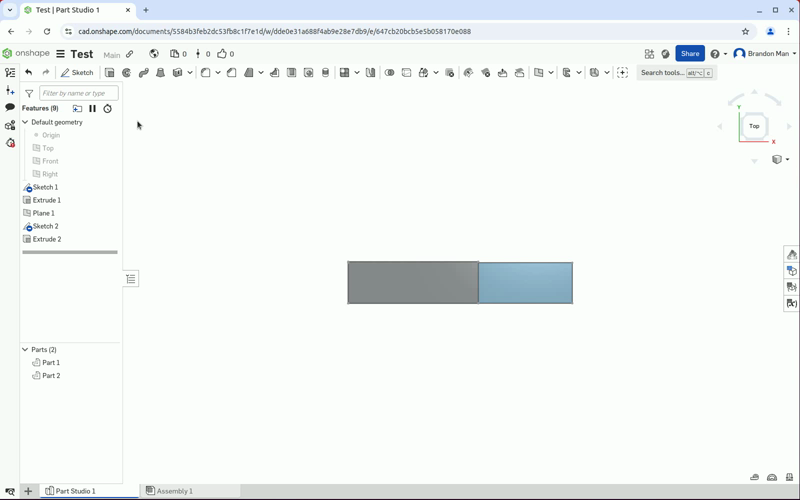
key(up, 3)
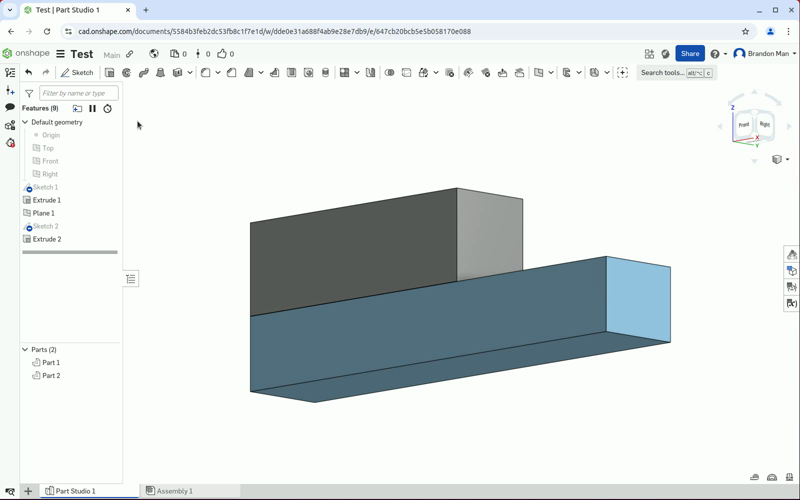
key(left, 3)
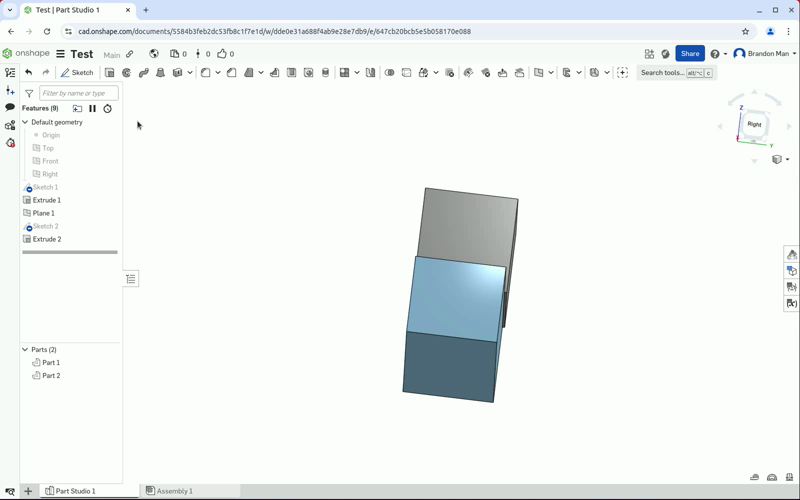
key(right, 3)
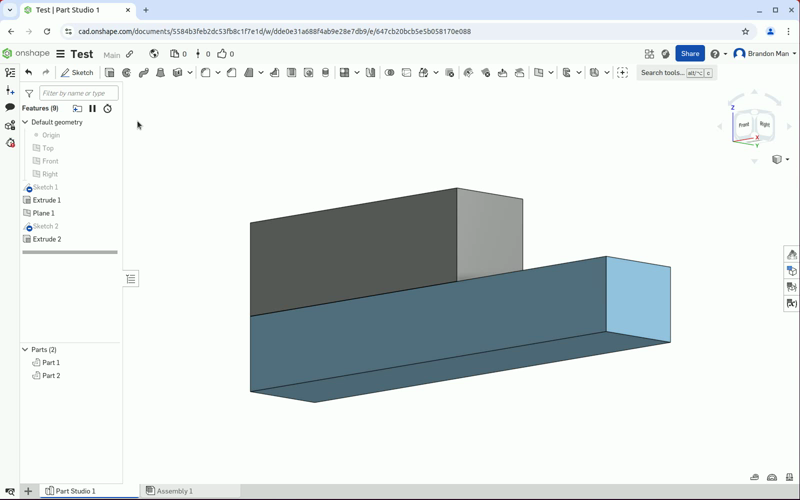
key(down, 3)
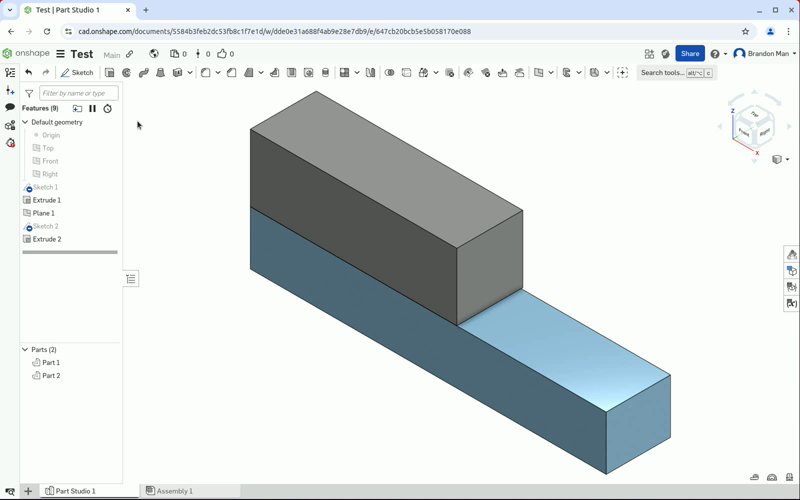
mouse_move(73, 189)
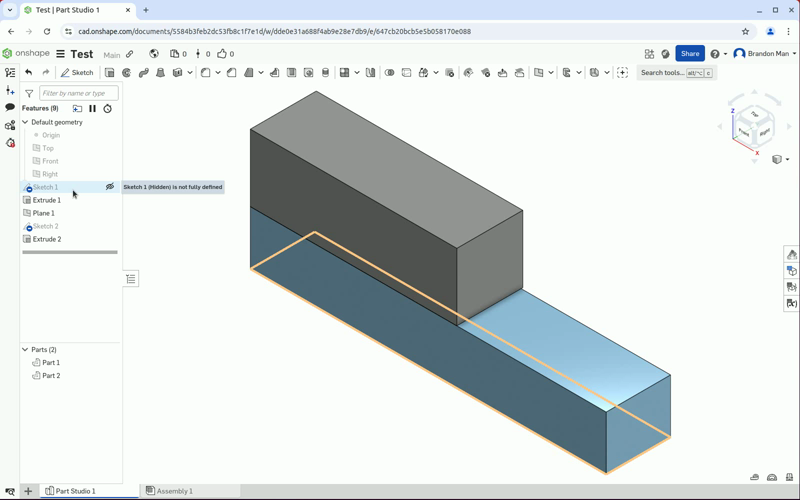
click(73, 189)